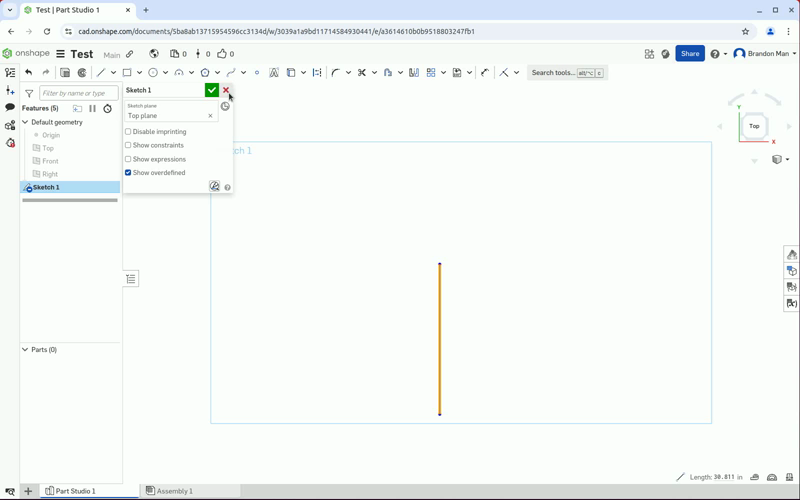
key(shift+h)
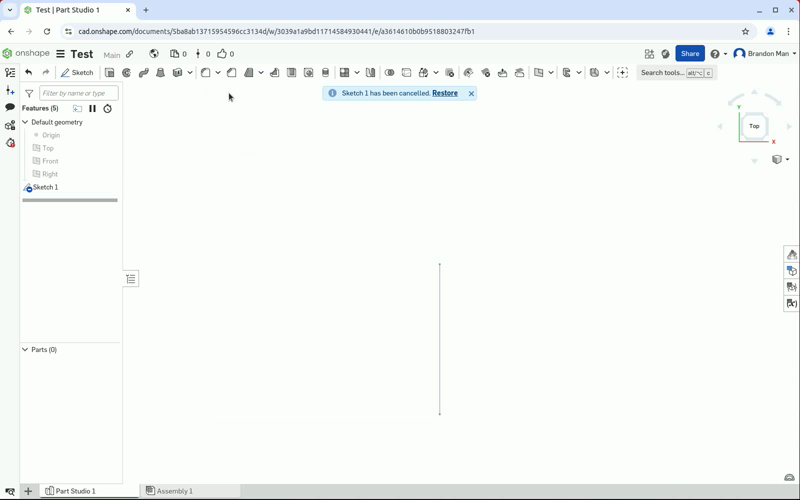
key(shift+s)
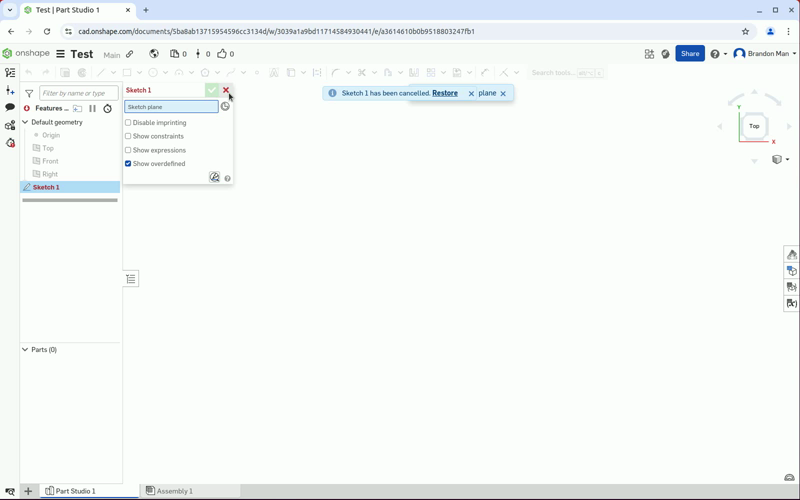
mouse_move(73, 150)
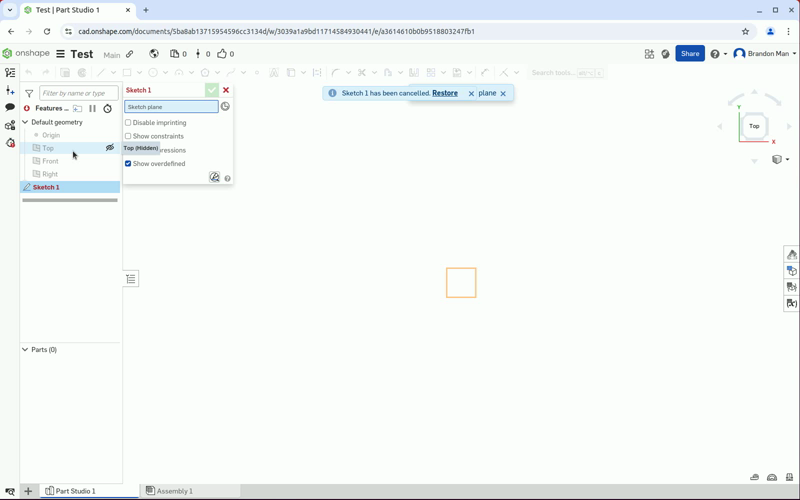
click(73, 150)
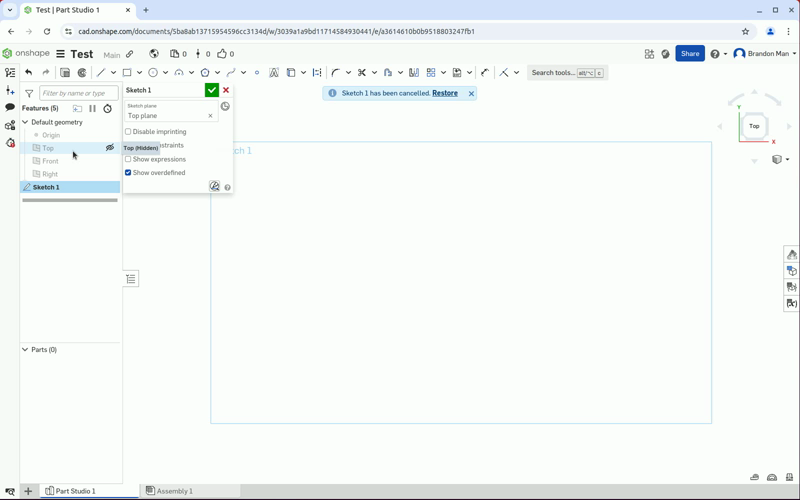
mouse_move(73, 352)
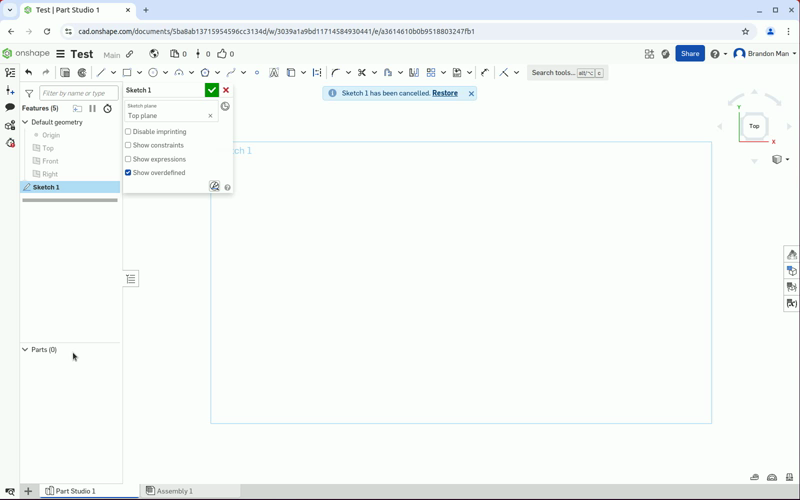
key(y)
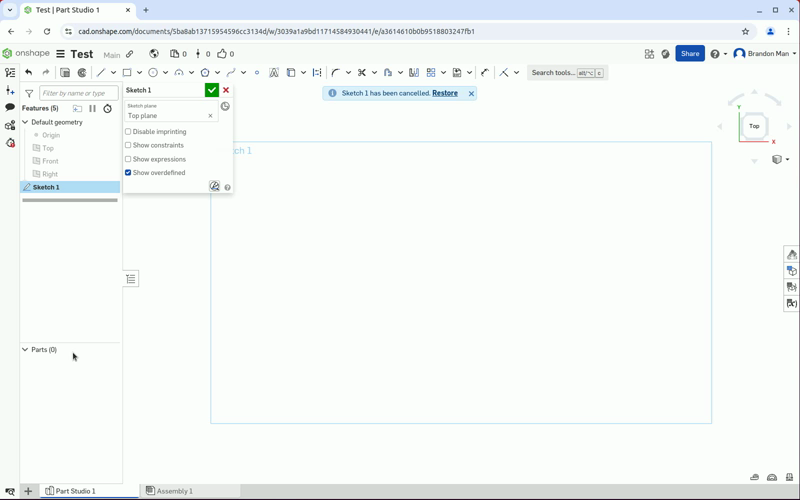
key(c)
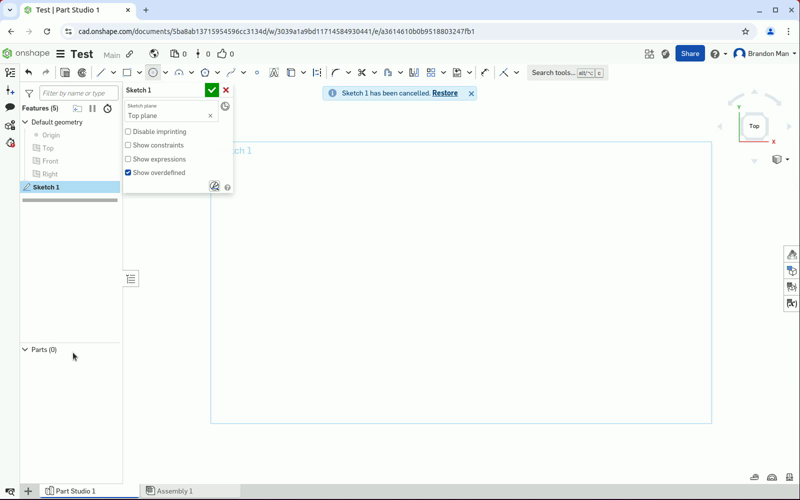
key_down(shift)
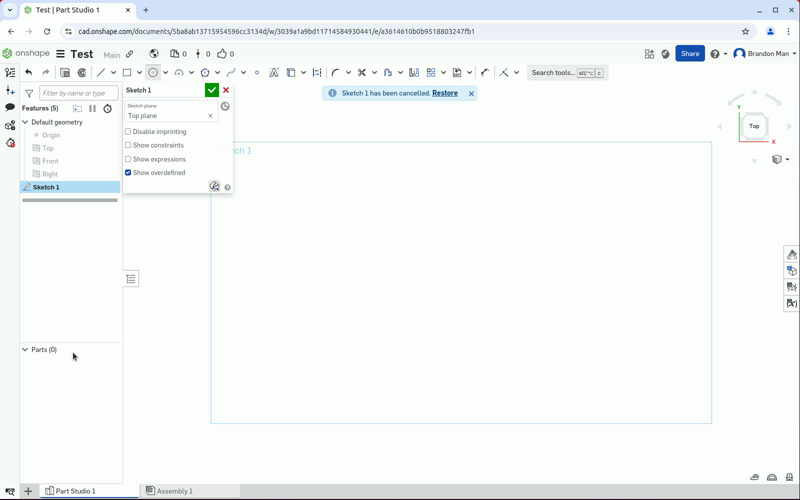
mouse_move(461, 282)
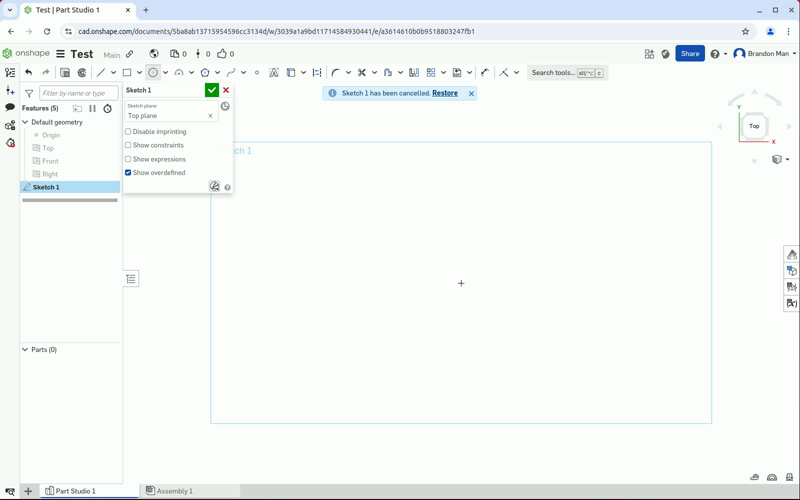
click(461, 282)
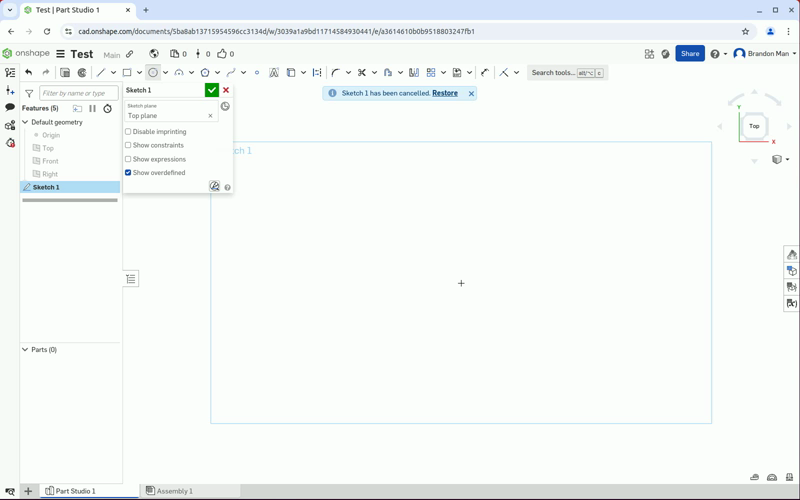
key_up(shift)
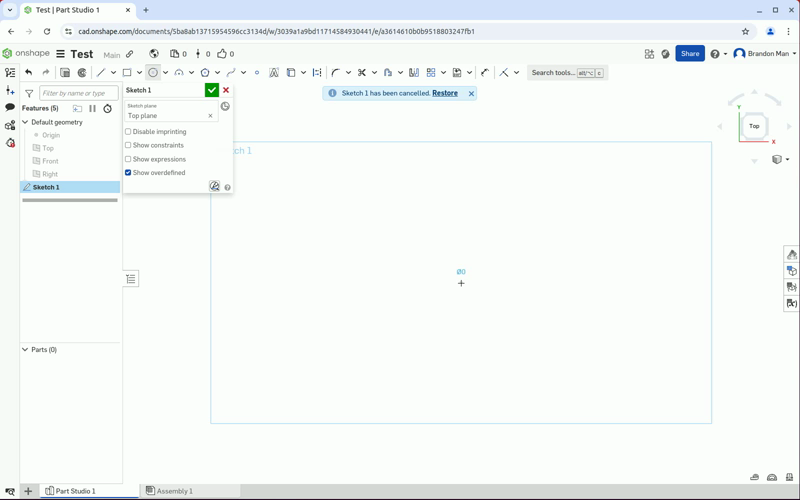
mouse_move(572, 282)
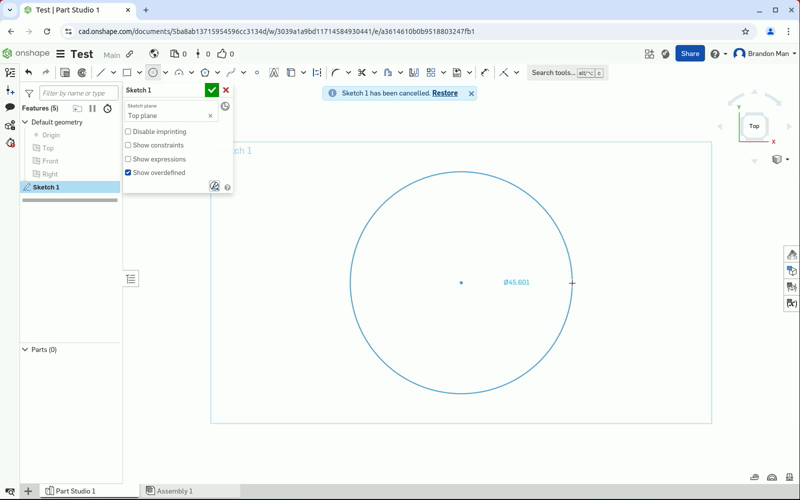
click(572, 282)
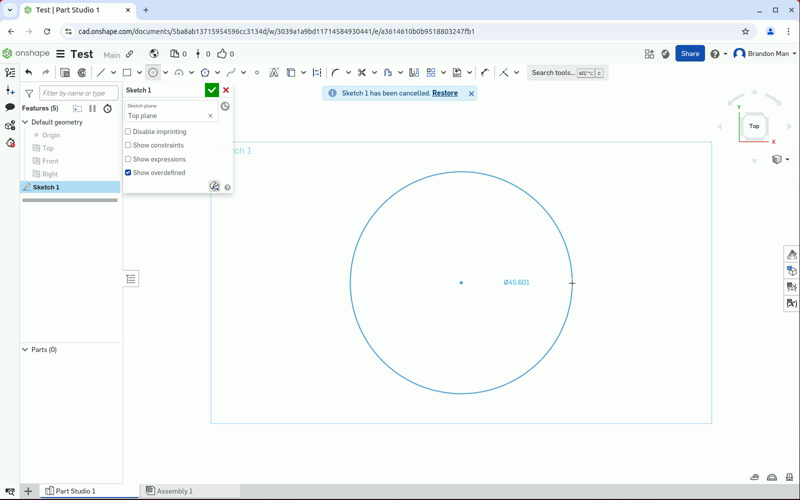
key(esc)
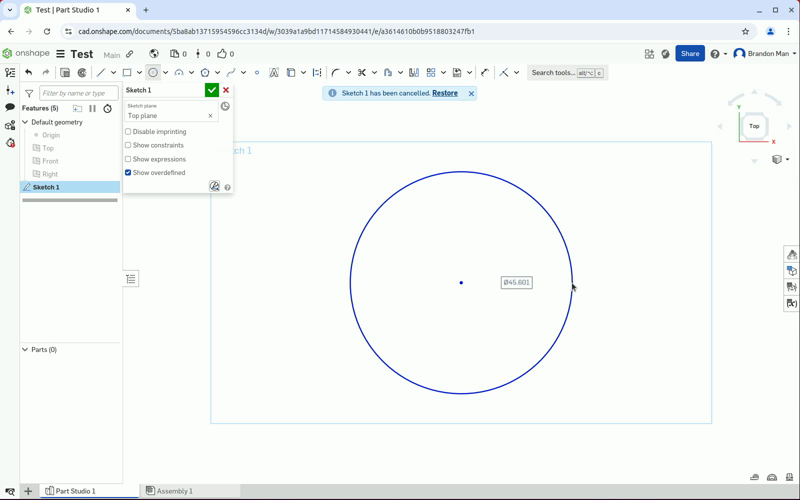
mouse_move(443, 245)
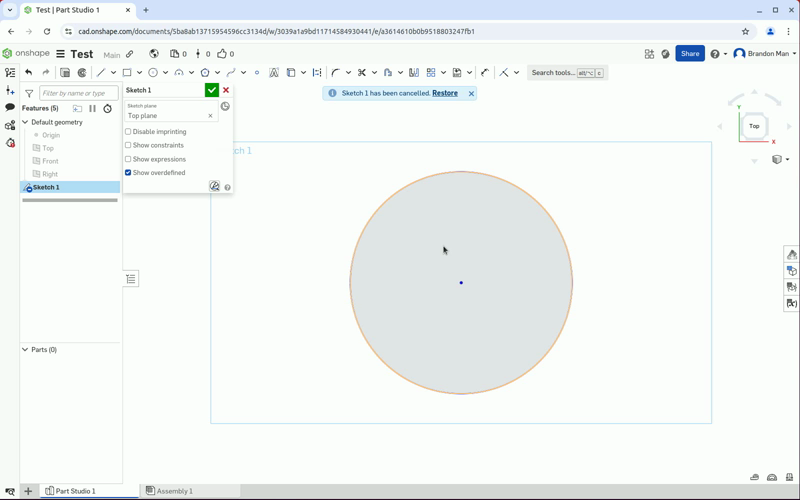
click(443, 245)
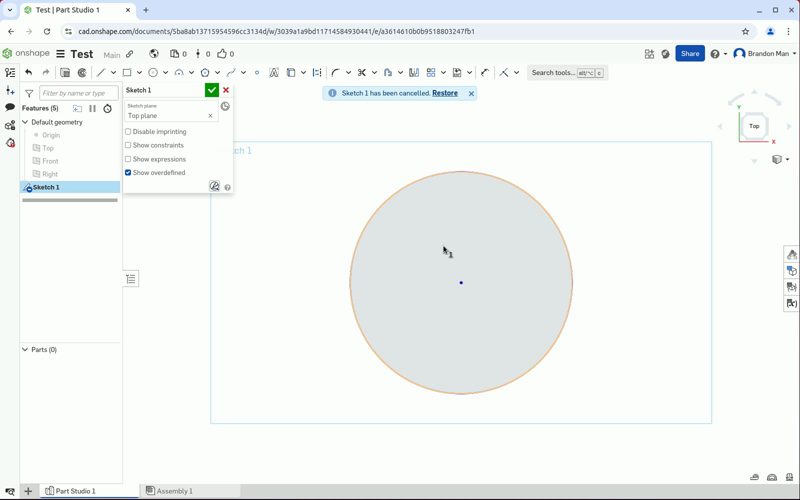
mouse_move(73, 352)
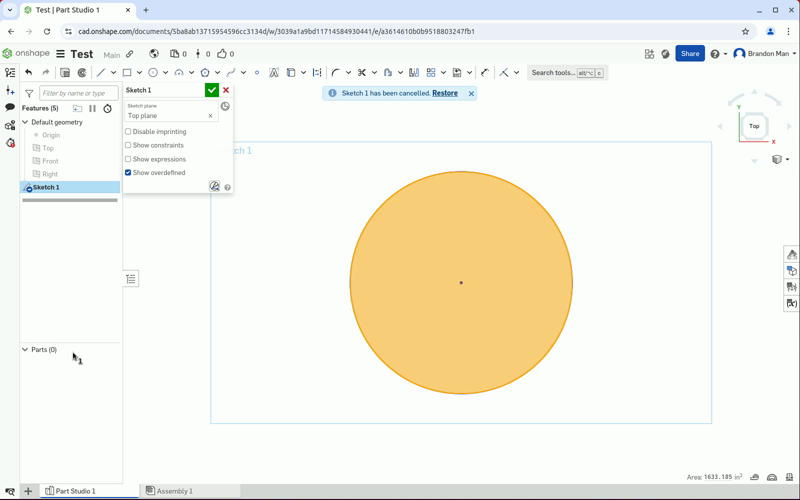
key(shift+y)
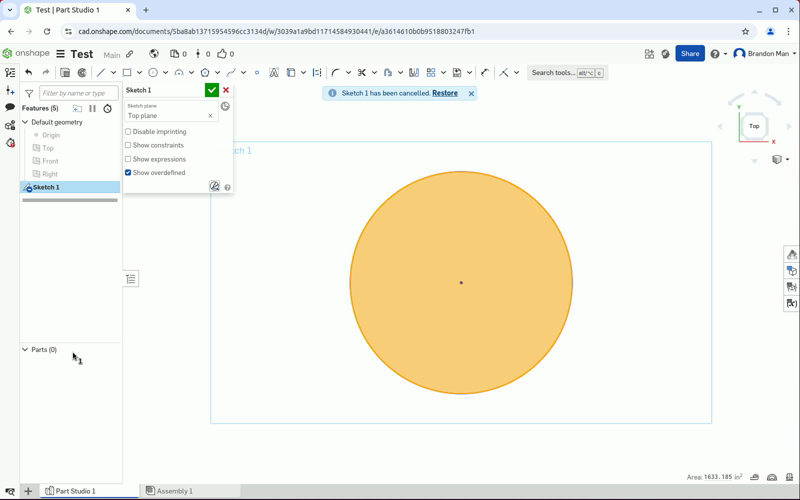
key(shift+e)
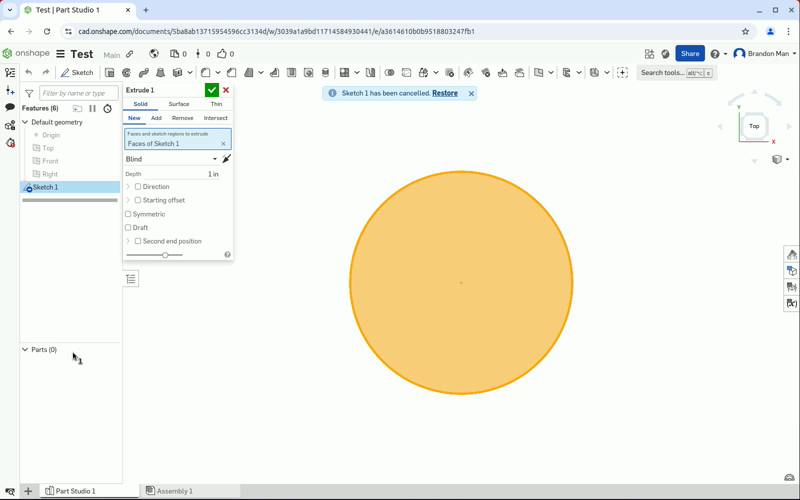
mouse_move(143, 106)
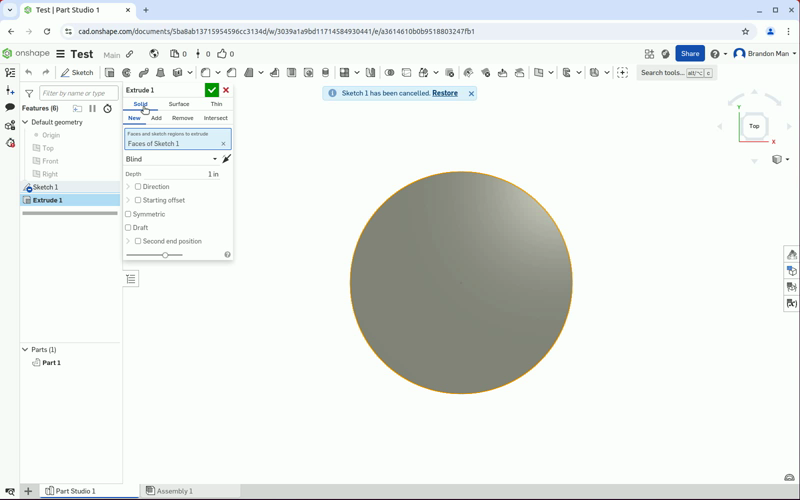
click(143, 106)
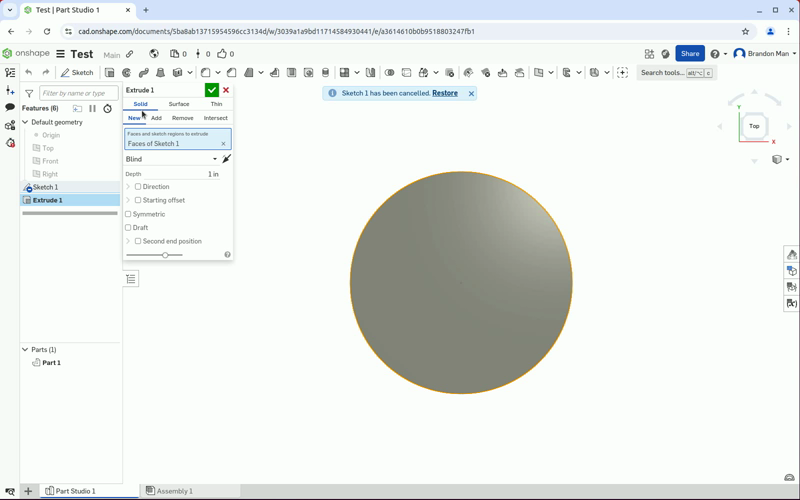
mouse_move(137, 120)
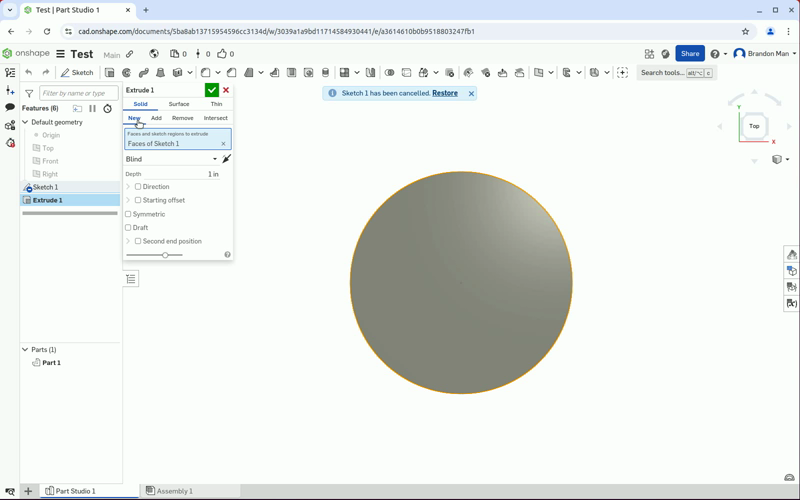
click(137, 120)
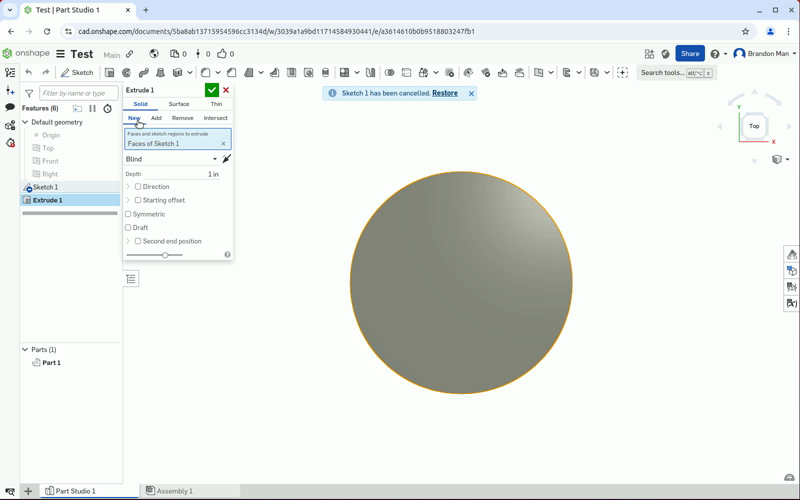
key(tab, 4)
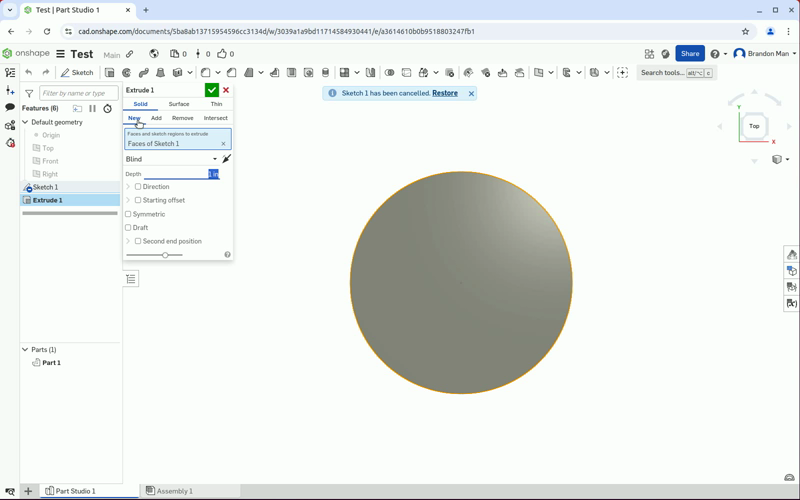
text(0.963)
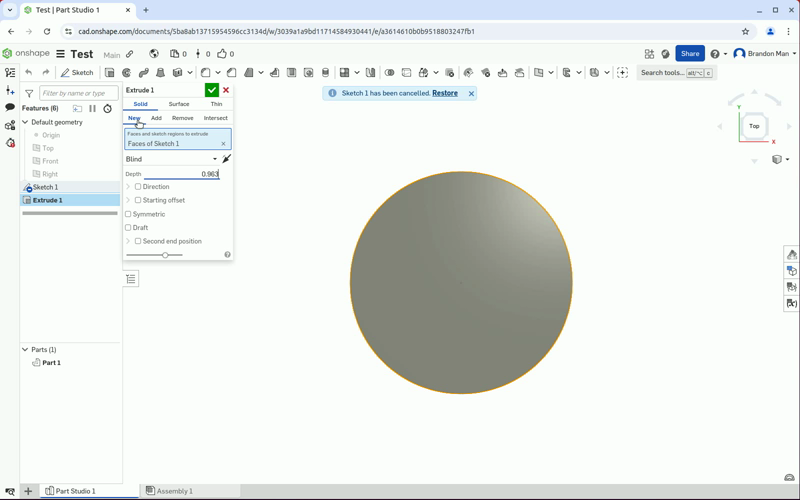
key(enter)
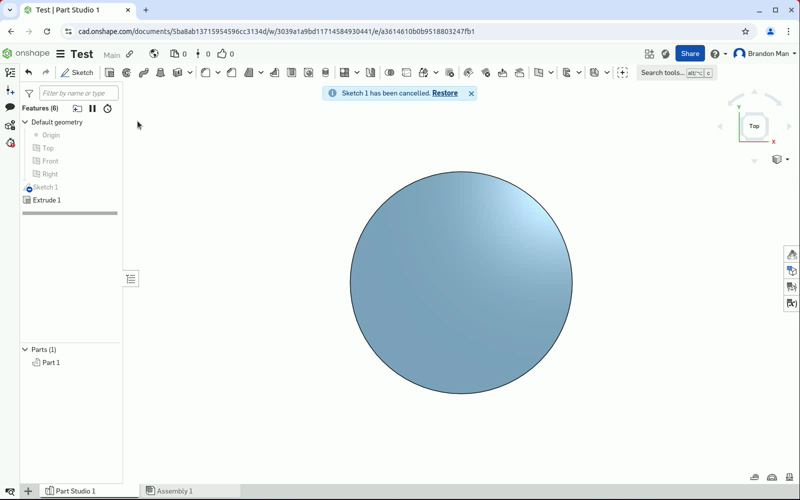
key(shift+h)
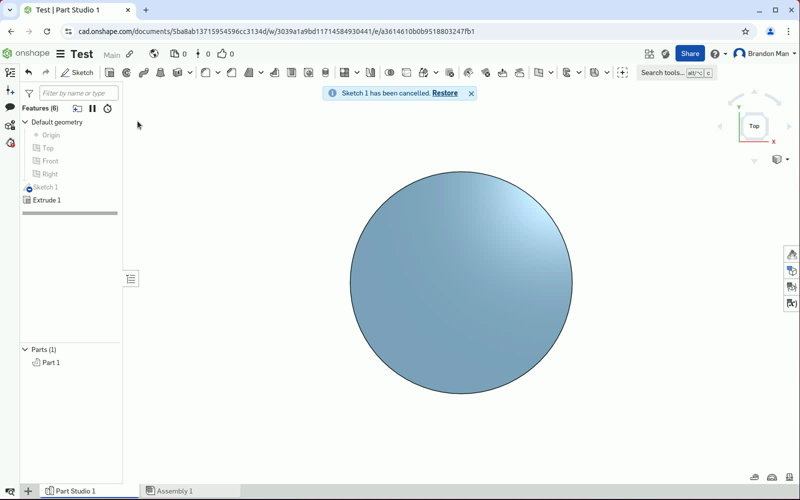
key(shift+h)
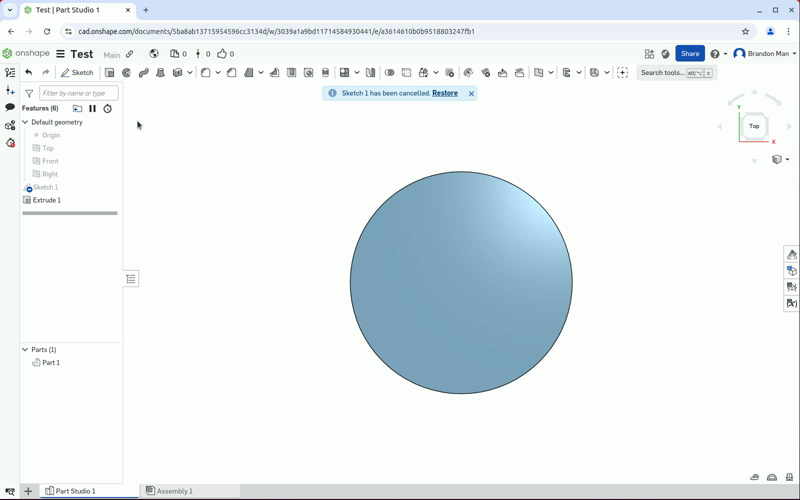
mouse_move(73, 189)
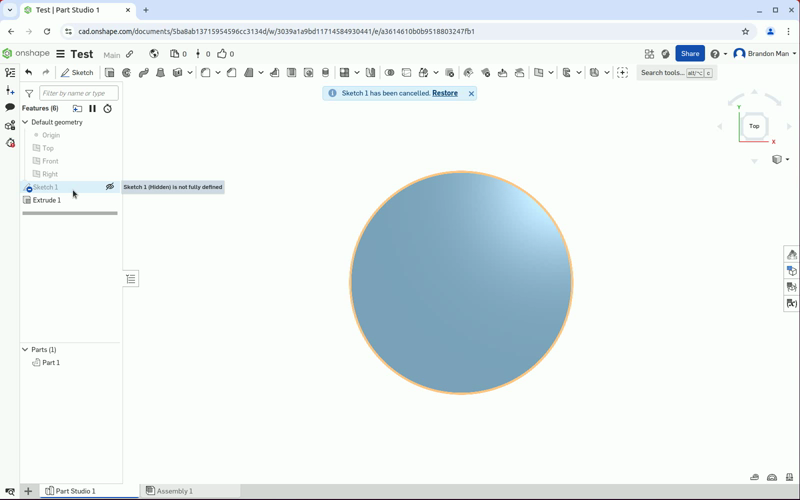
click(73, 189)
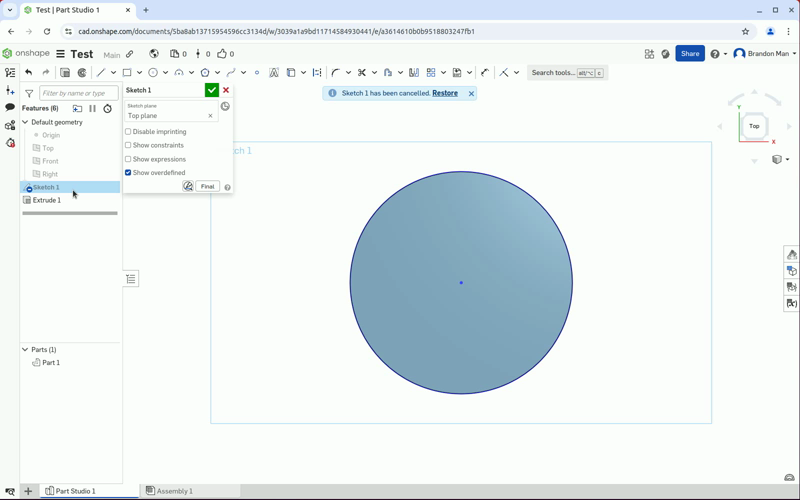
mouse_move(229, 92)
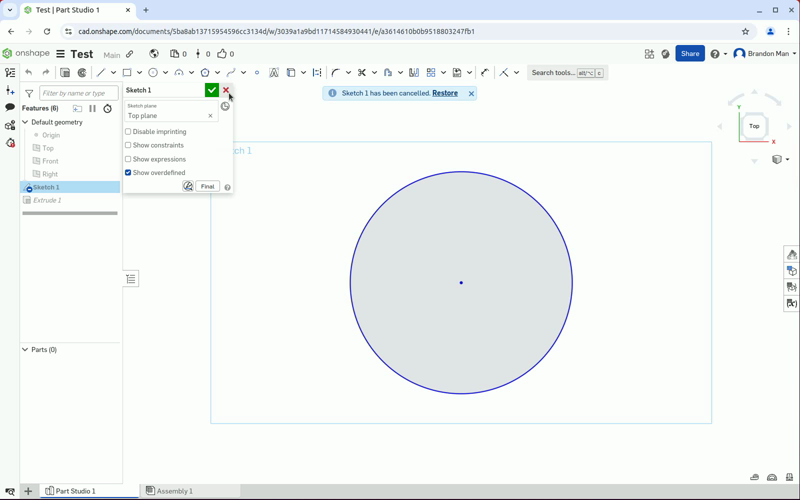
click(229, 92)
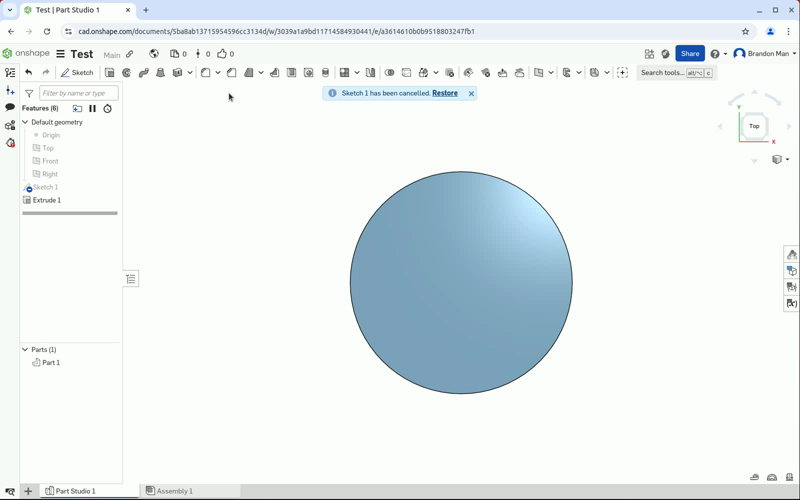
mouse_move(541, 75)
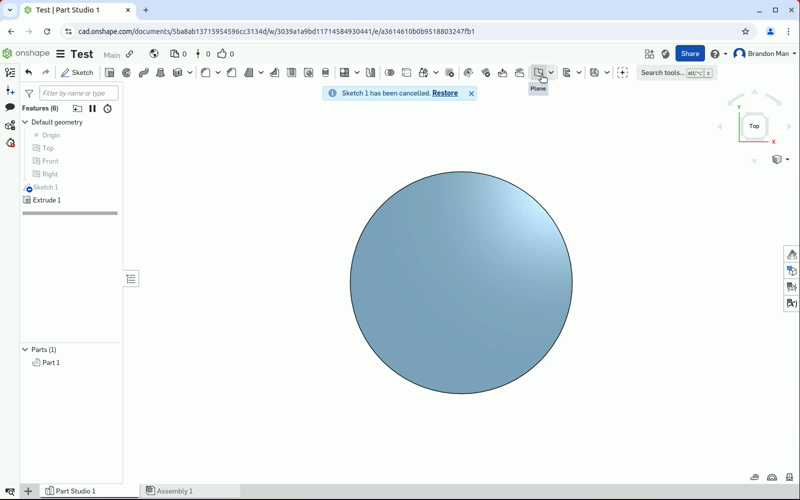
click(541, 75)
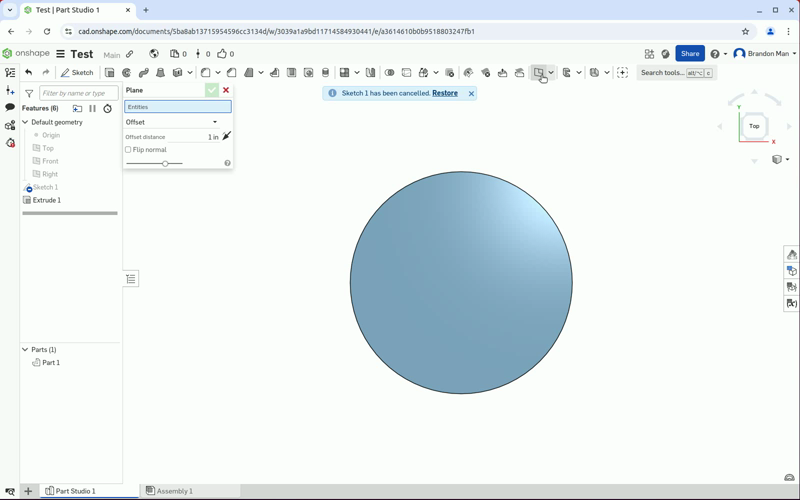
mouse_move(73, 150)
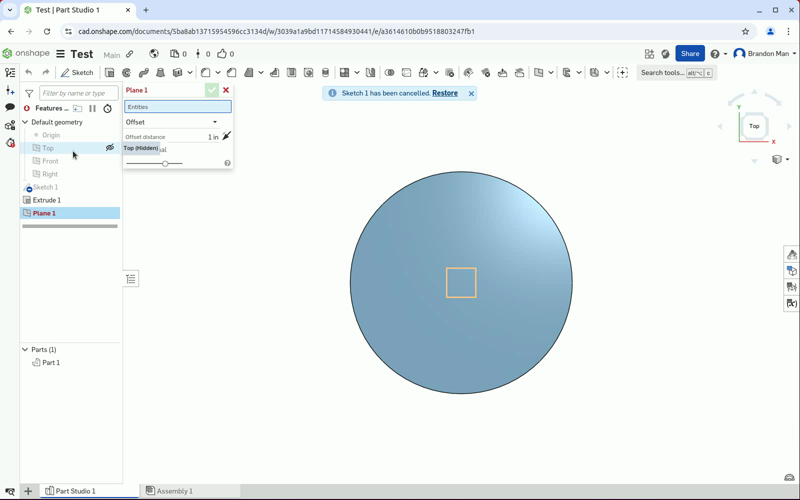
click(73, 150)
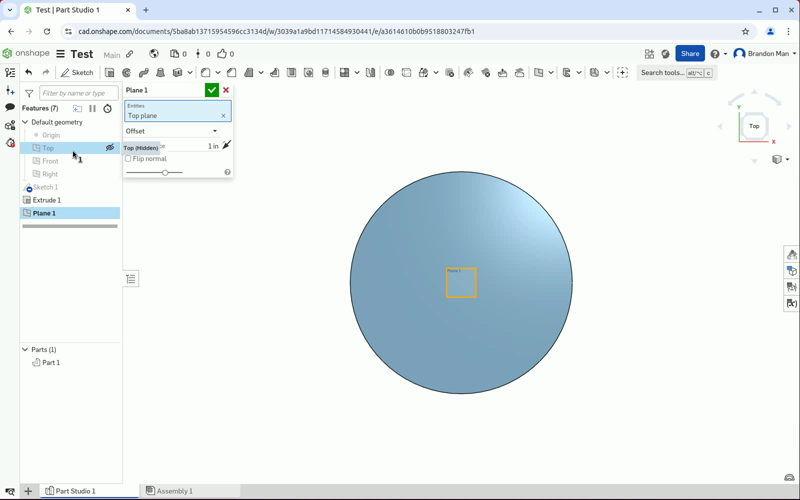
key(tab, 2)
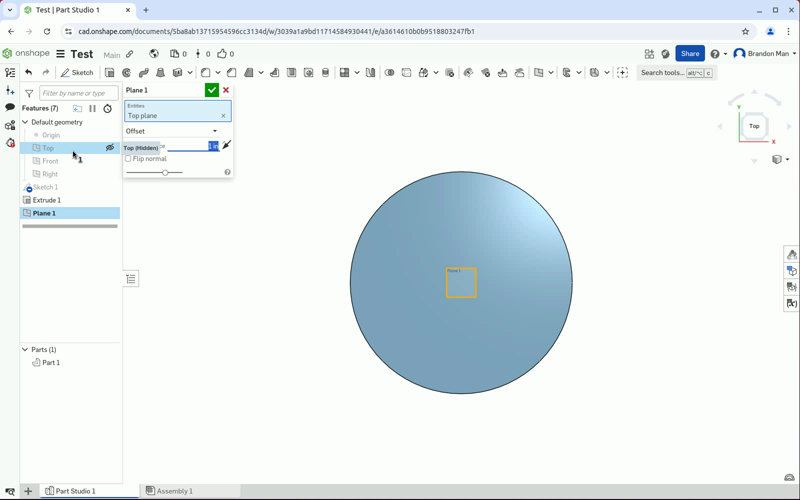
text(0.955)
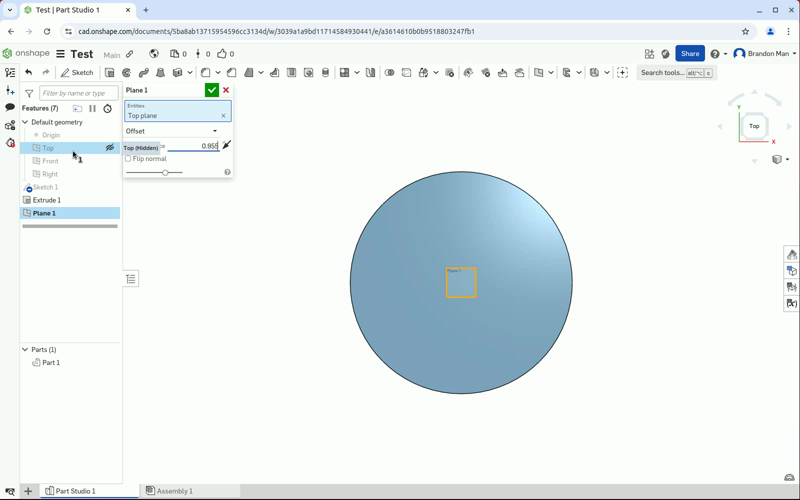
key(enter, 2)
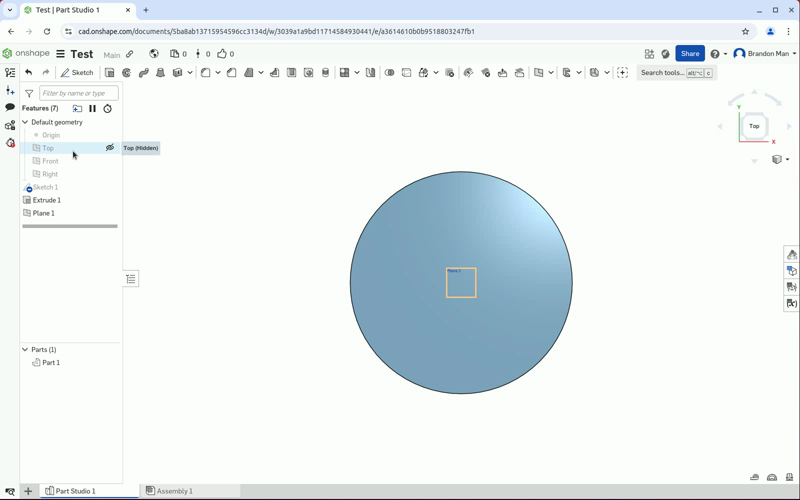
key(shift+s)
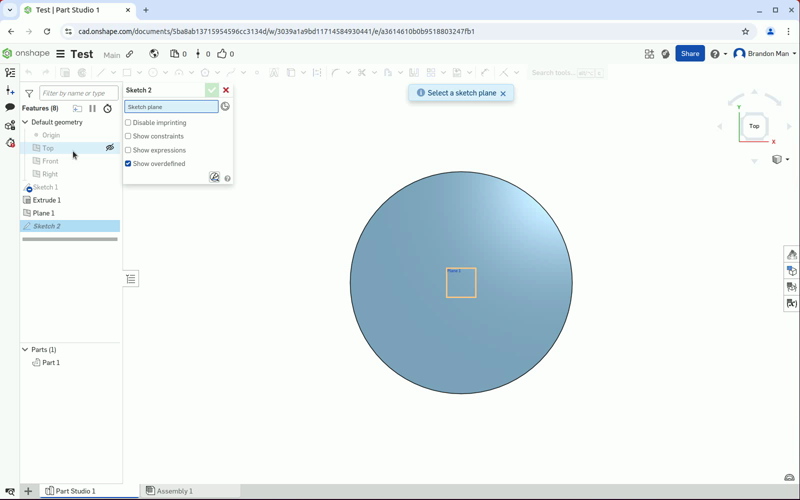
mouse_move(73, 215)
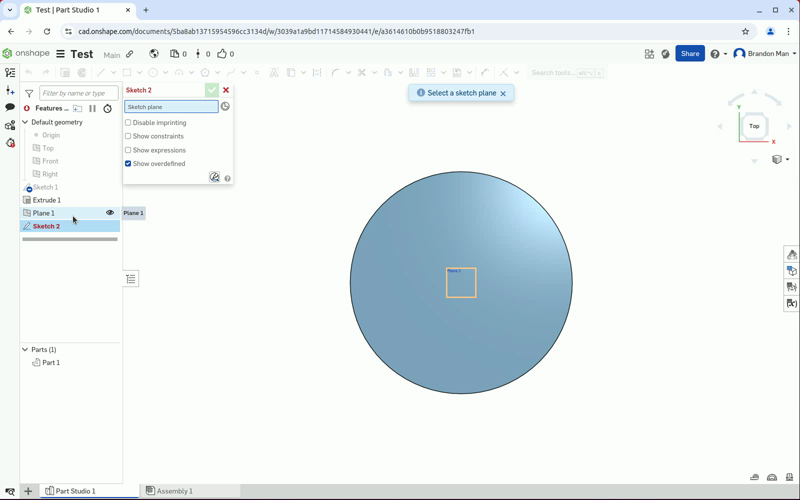
click(73, 215)
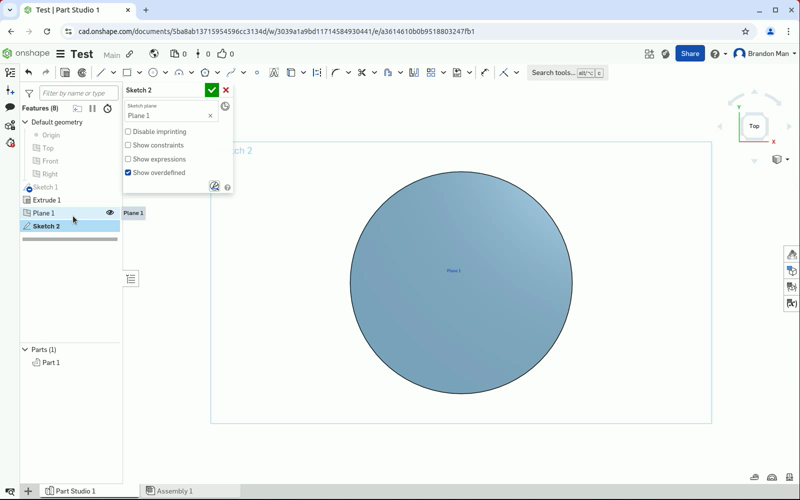
mouse_move(73, 352)
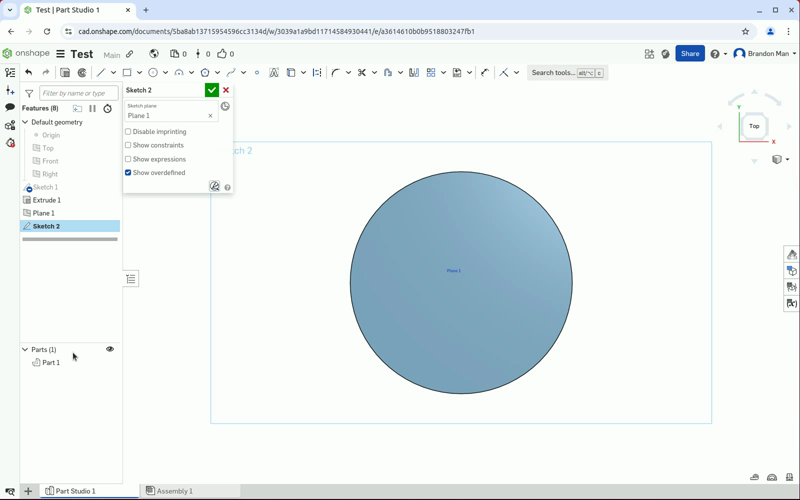
key(y)
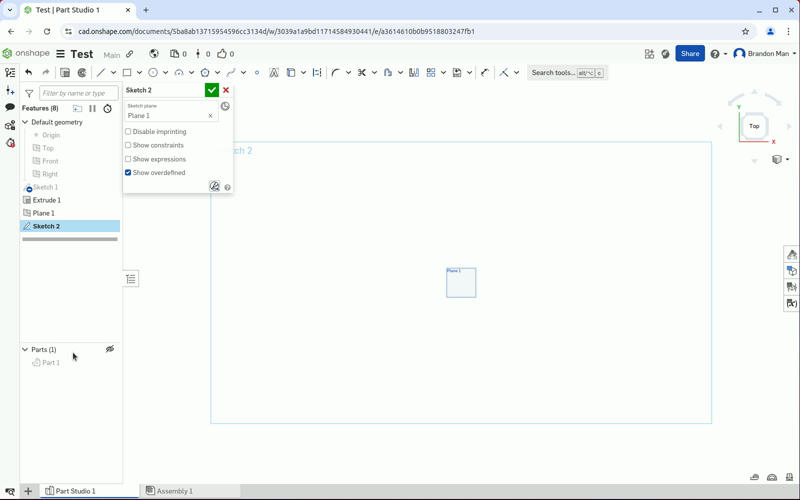
key(c)
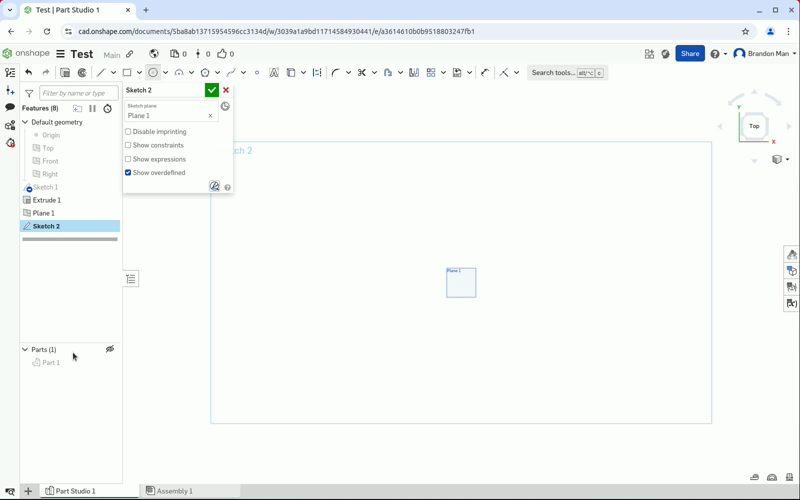
key_down(shift)
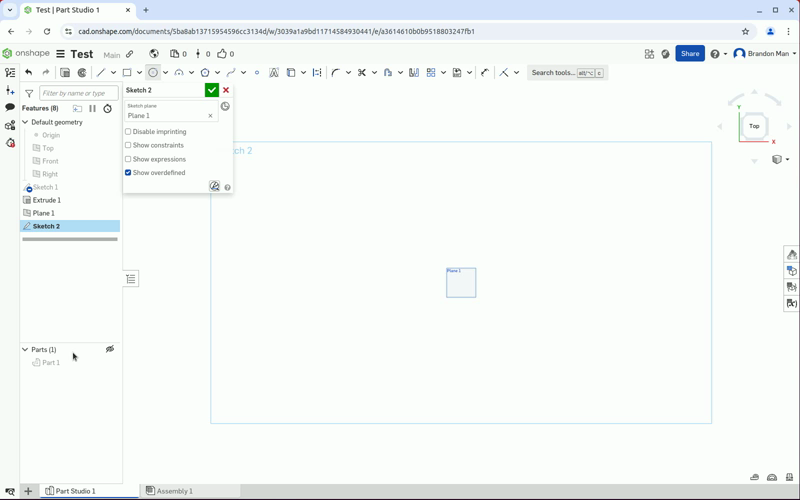
mouse_move(384, 342)
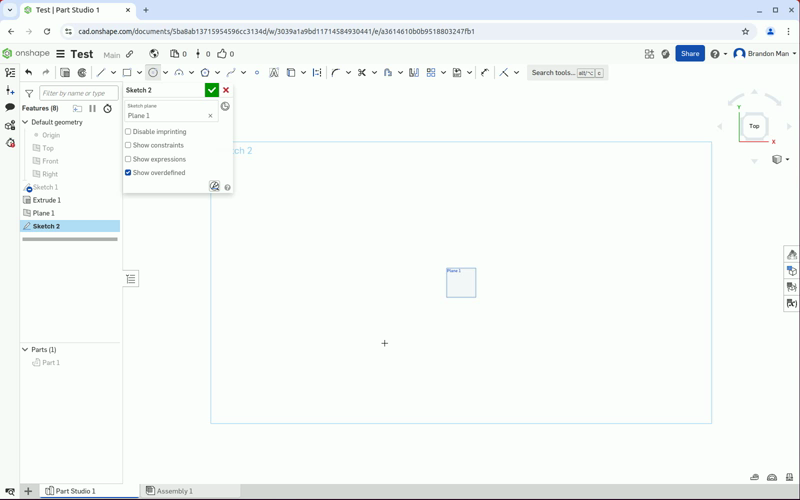
click(384, 342)
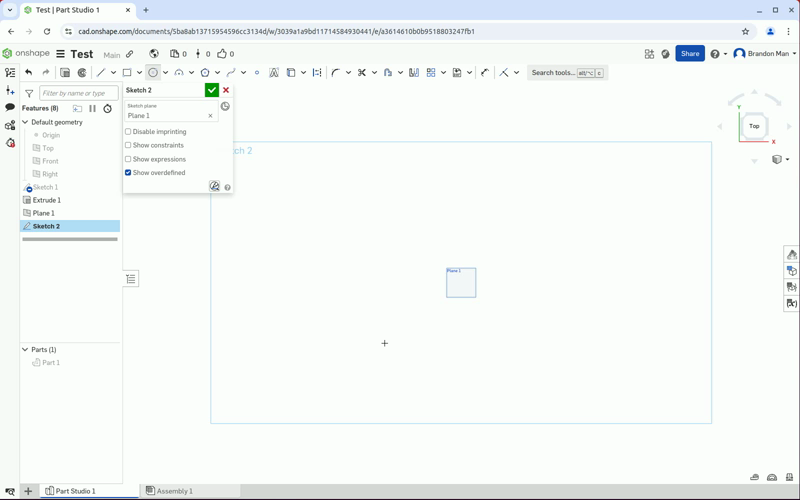
key_up(shift)
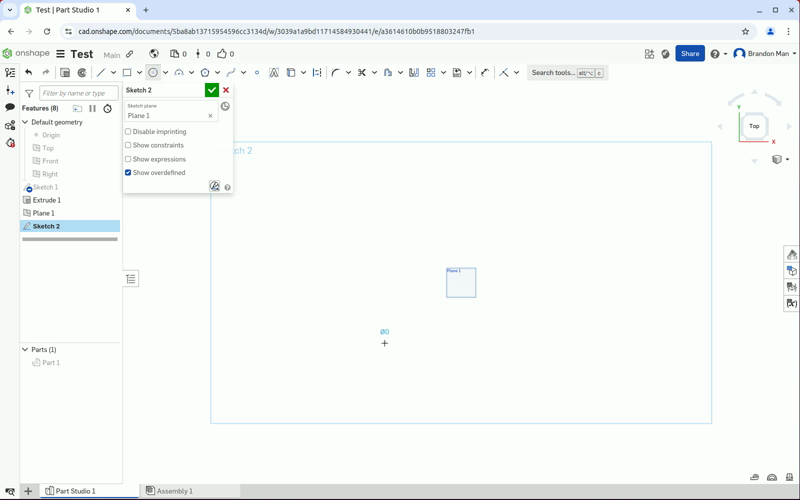
mouse_move(389, 342)
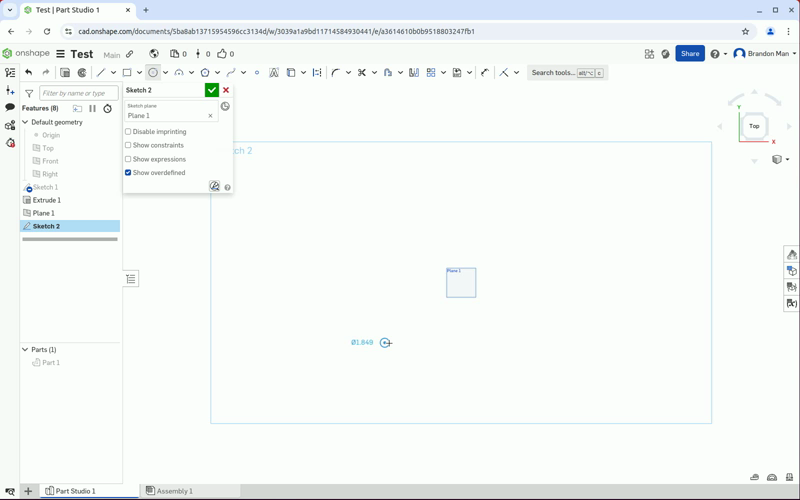
click(389, 342)
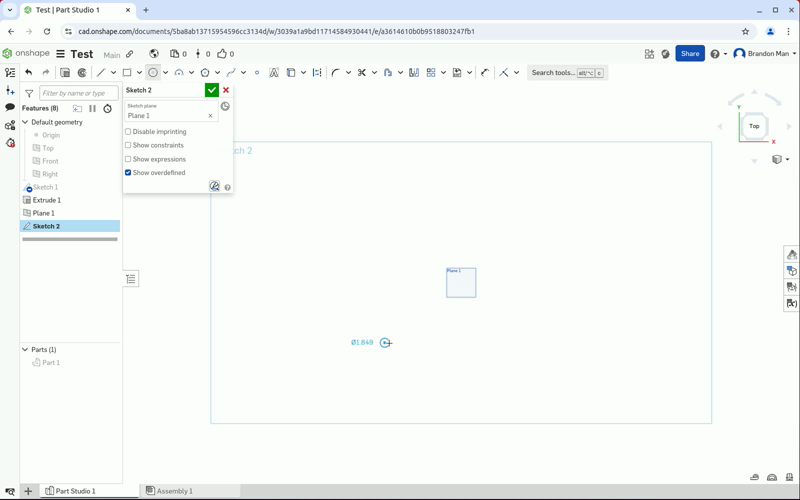
key(esc)
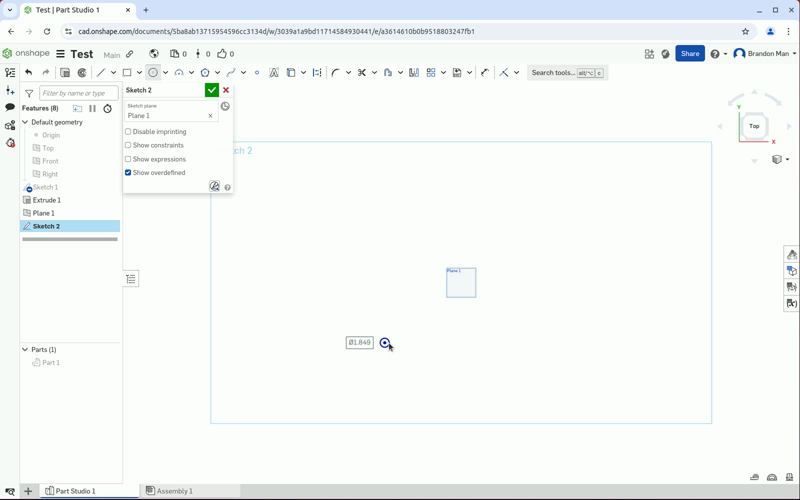
mouse_move(384, 340)
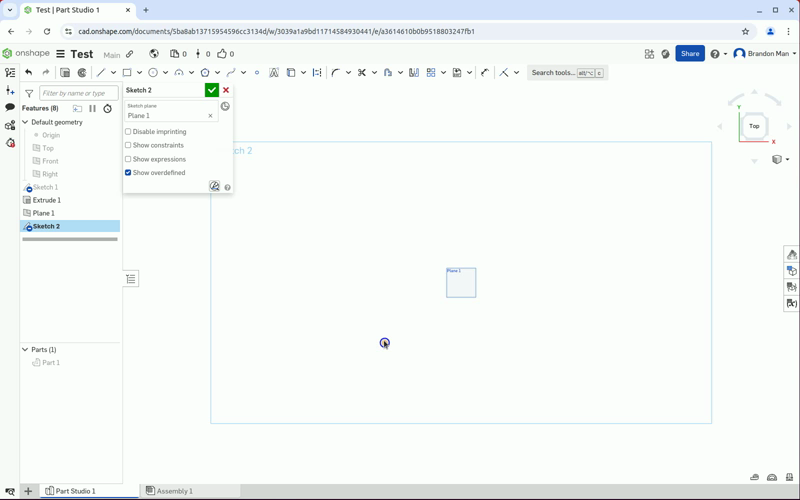
scroll(6)
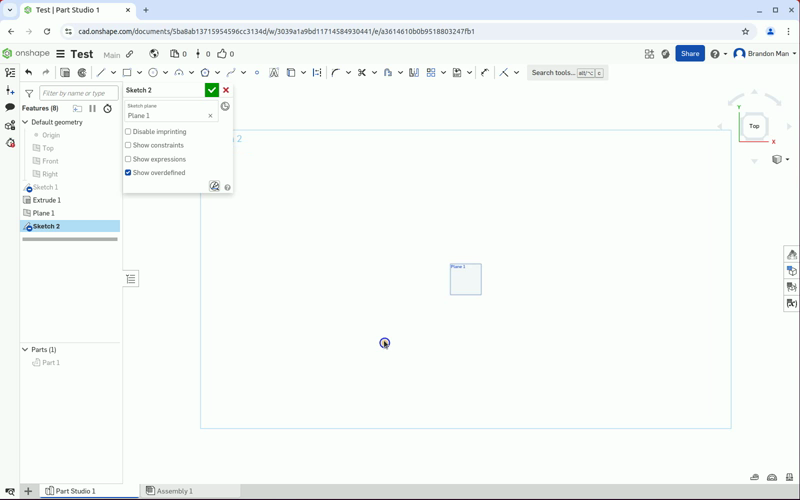
scroll(6)
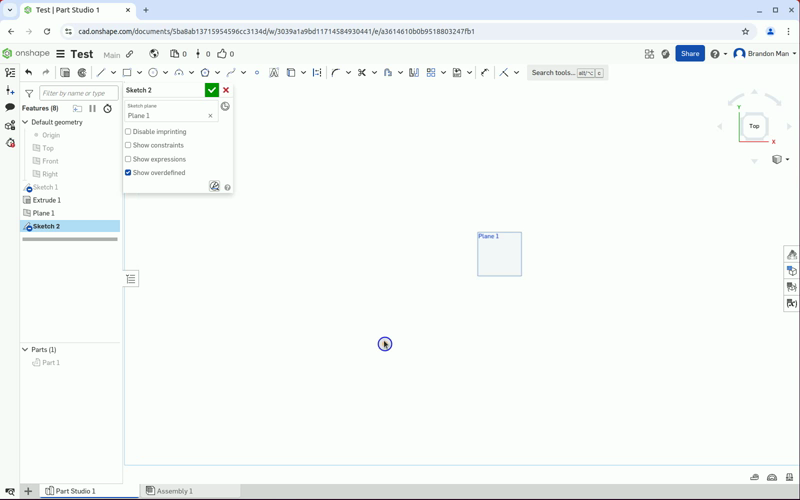
scroll(6)
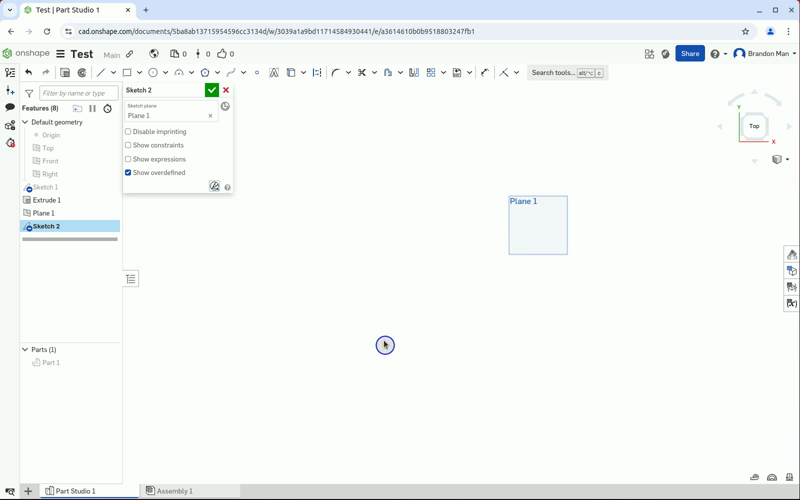
scroll(6)
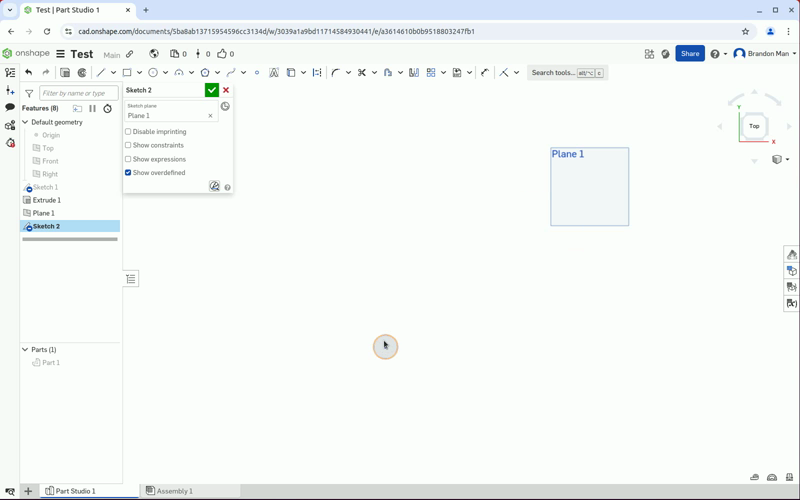
scroll(6)
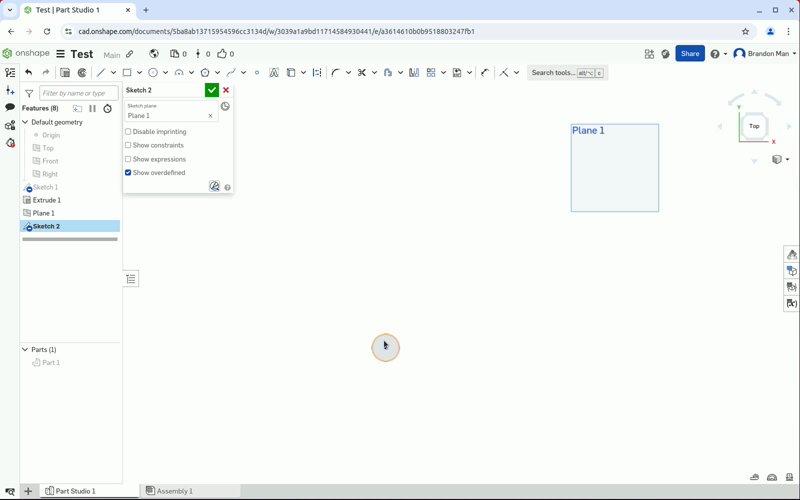
scroll(6)
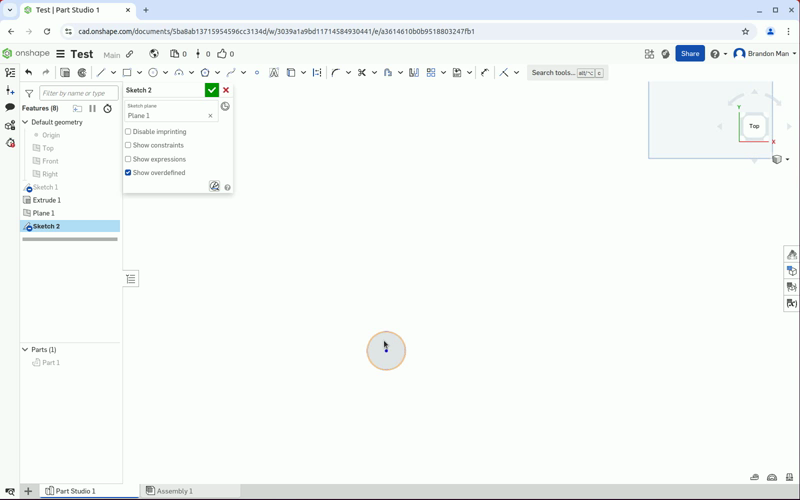
scroll(6)
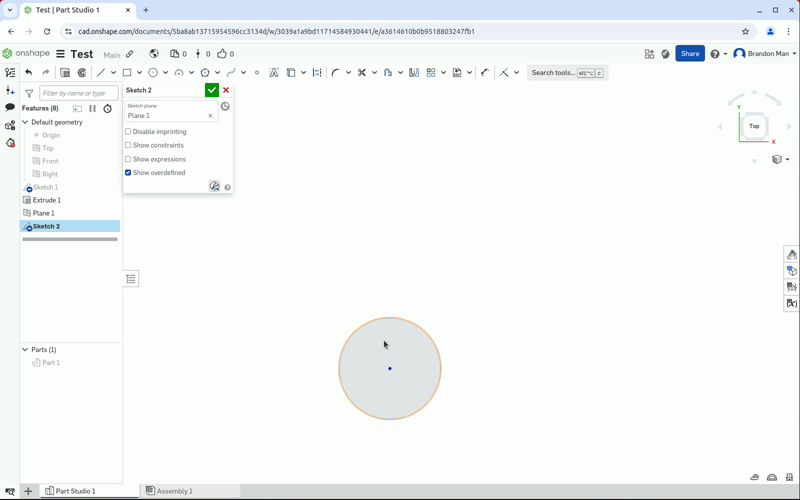
click(384, 340)
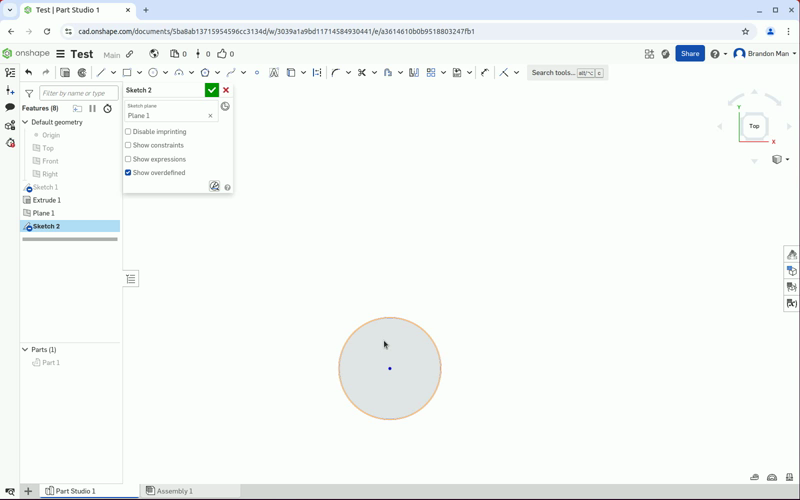
scroll(-6)
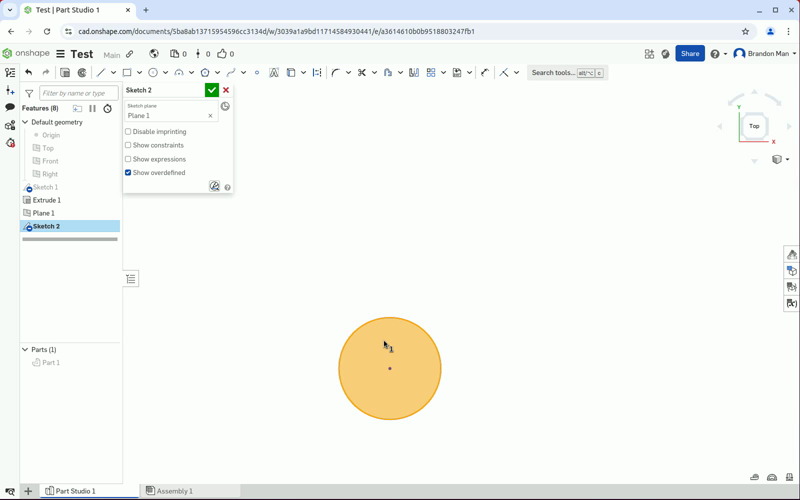
scroll(-6)
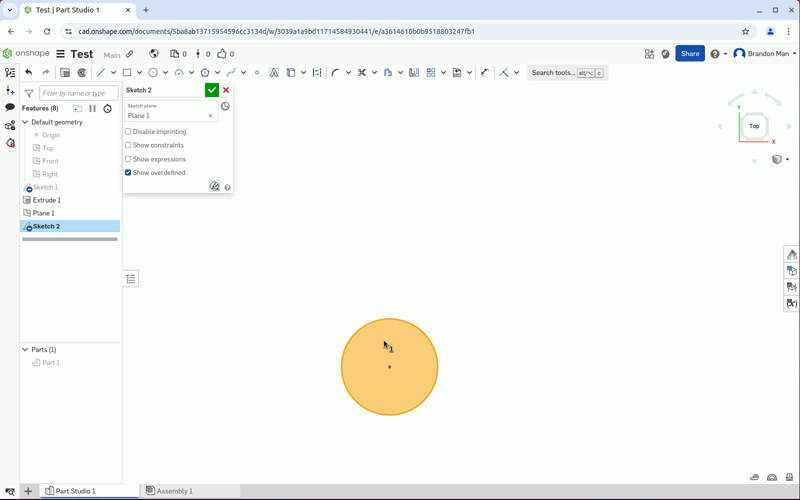
scroll(-6)
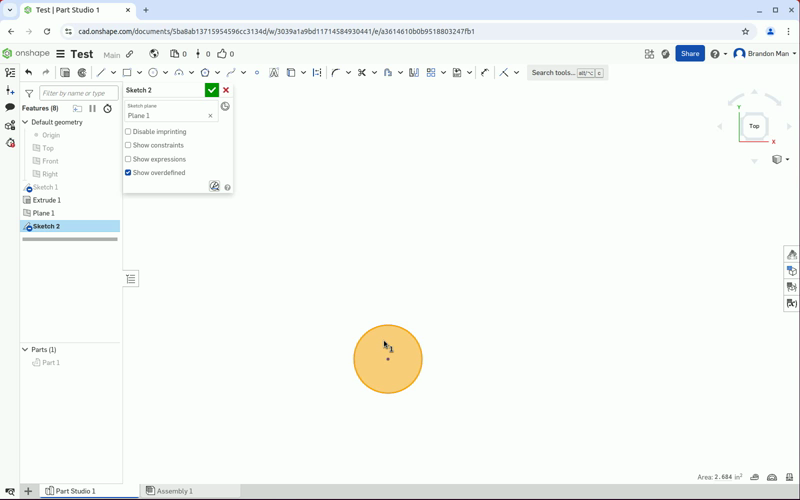
scroll(-6)
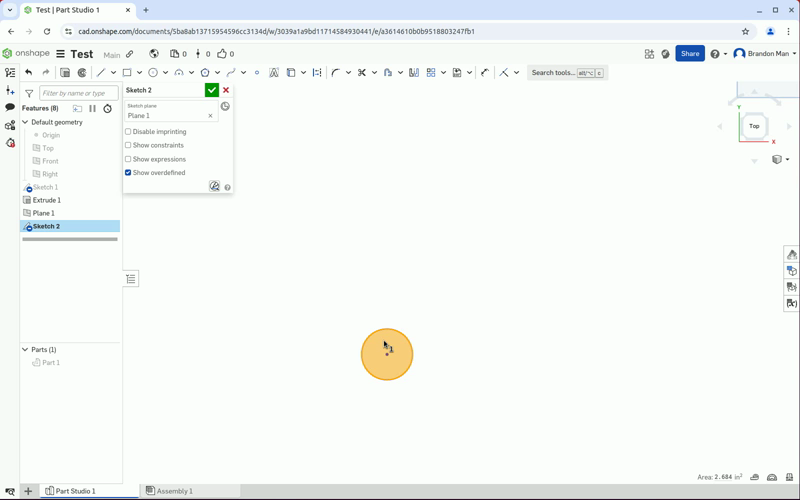
scroll(-6)
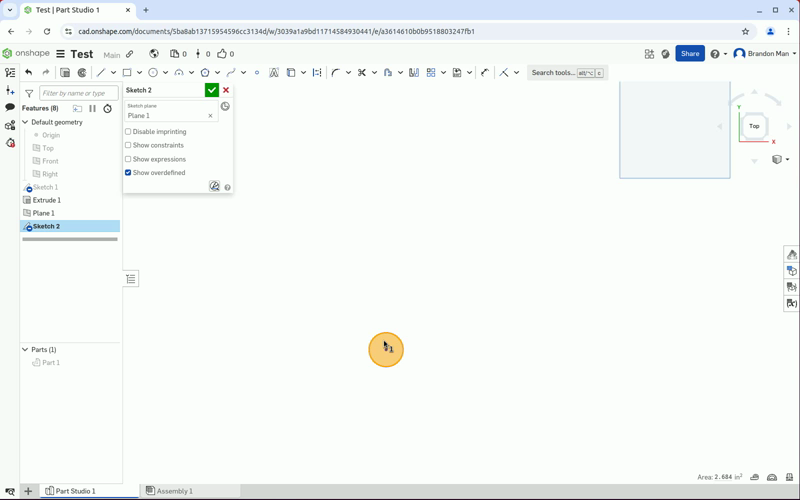
scroll(-6)
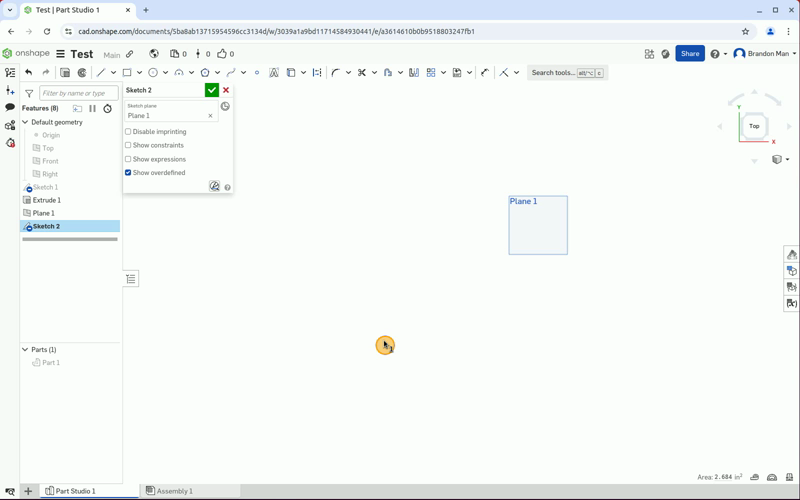
scroll(-6)
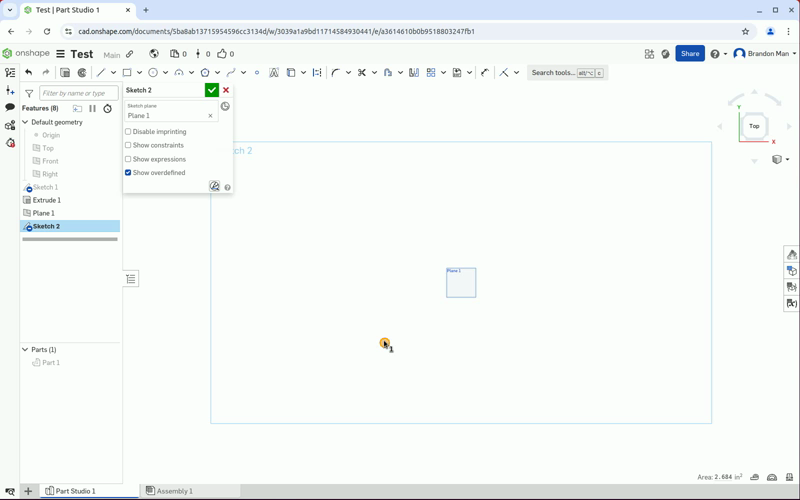
mouse_move(73, 352)
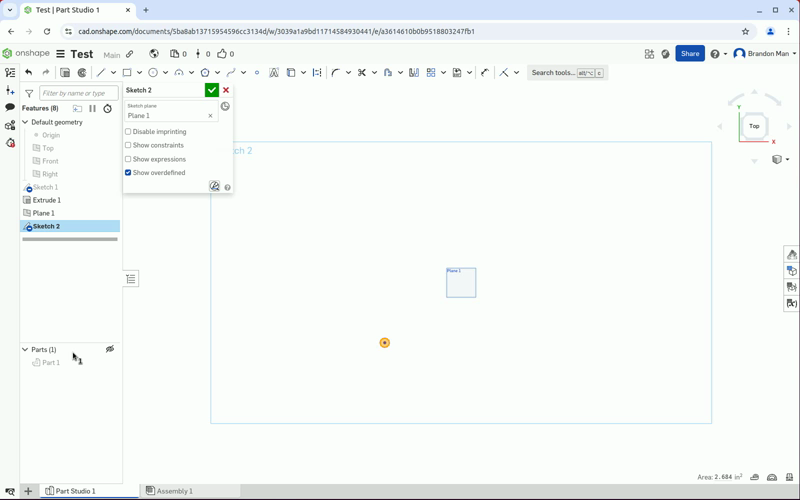
key(shift+y)
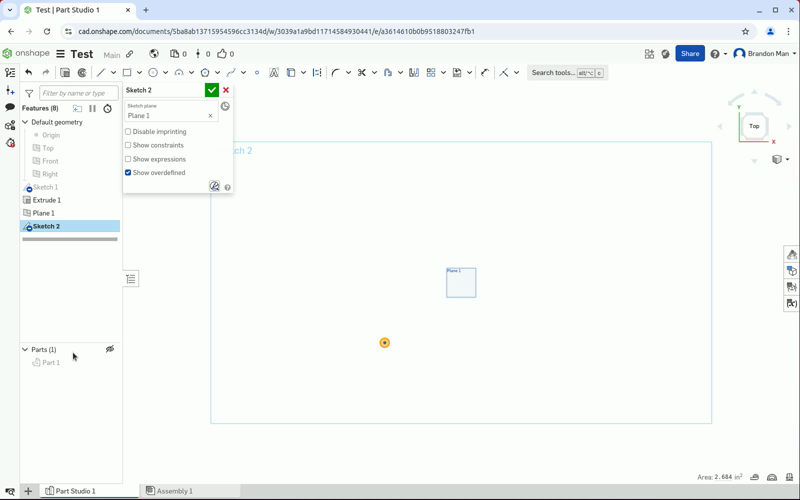
key(shift+e)
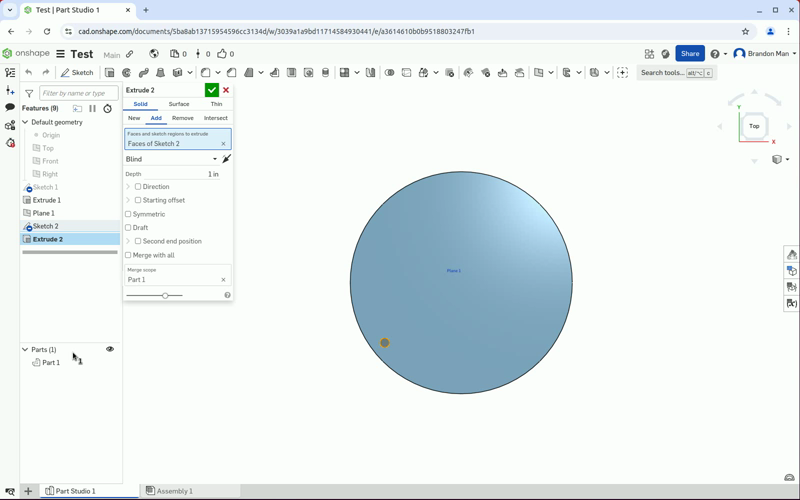
mouse_move(143, 106)
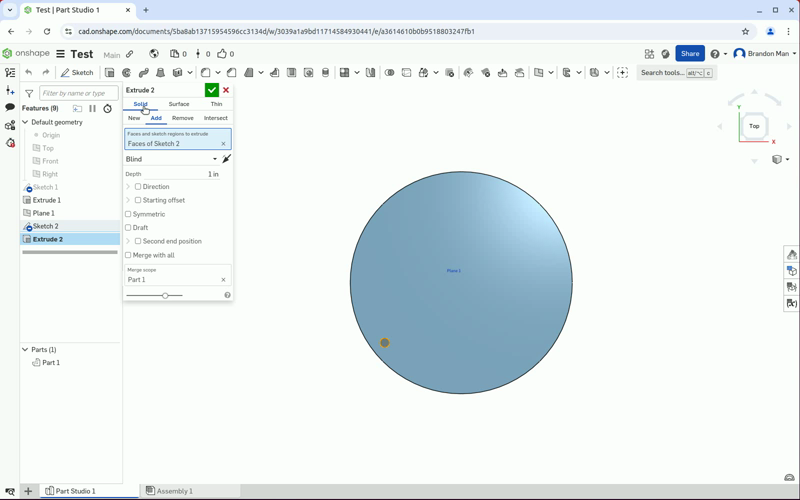
click(143, 106)
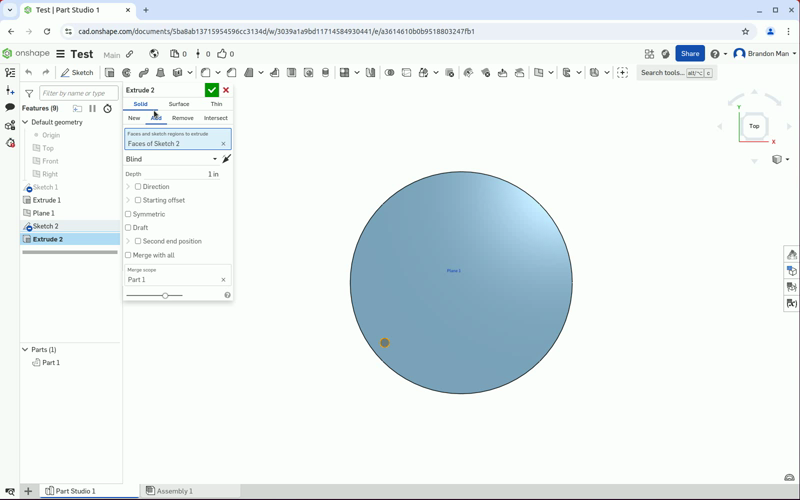
mouse_move(186, 120)
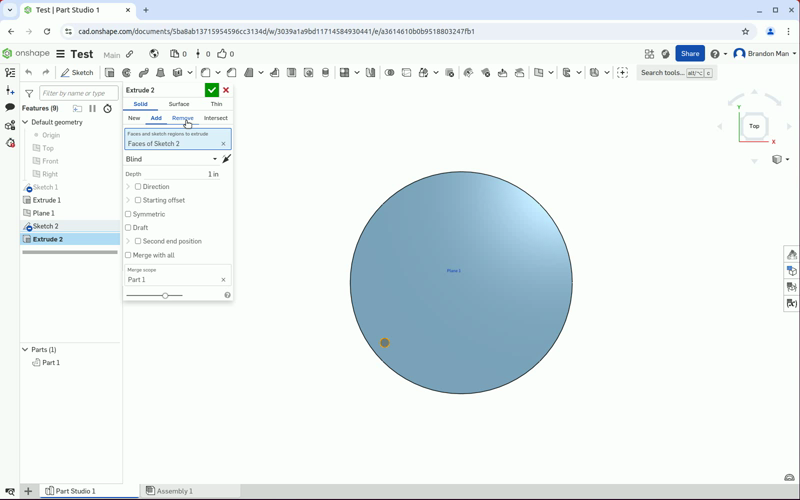
click(186, 120)
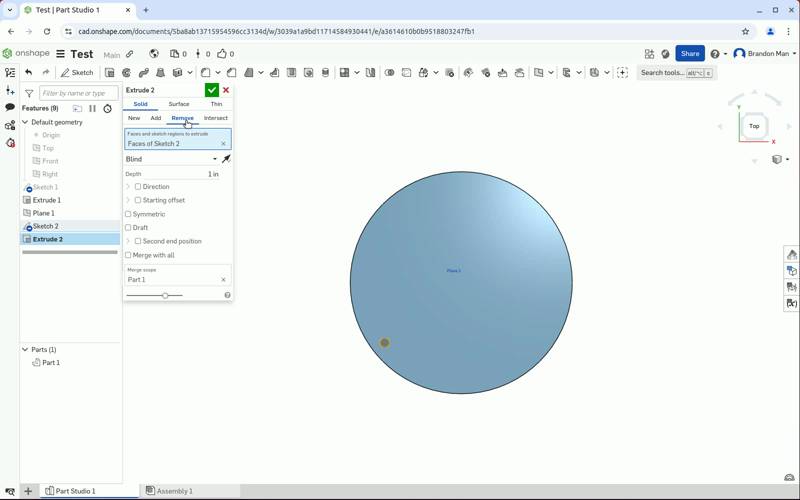
key(tab, 4)
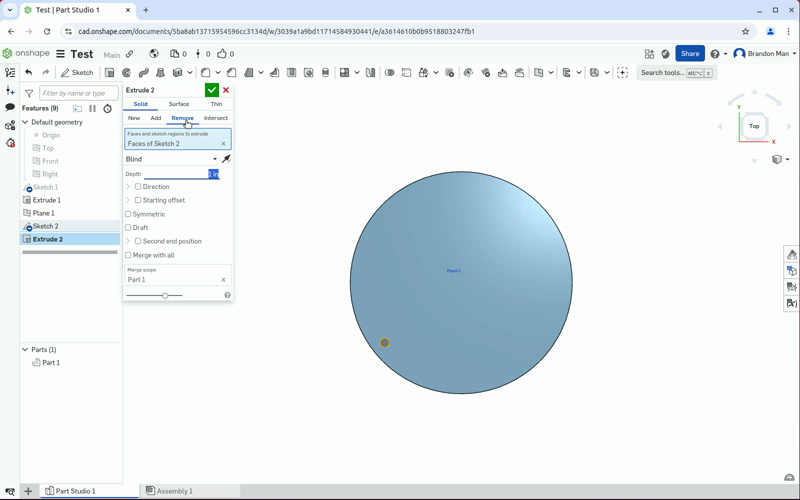
text(0.963)
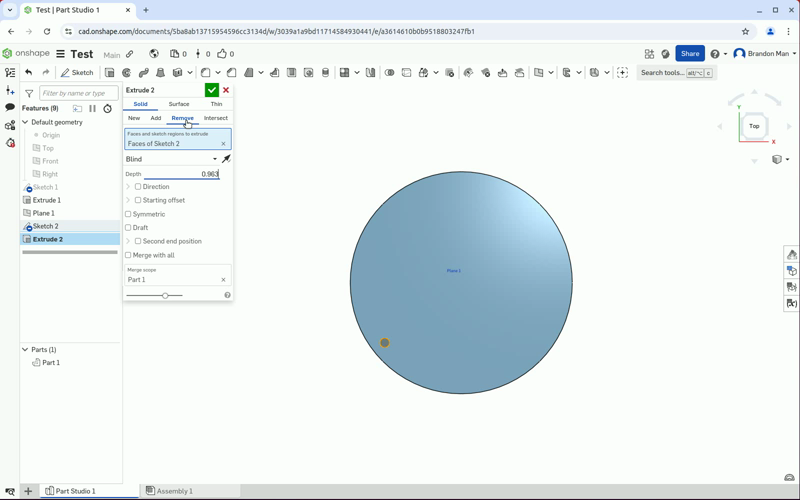
key(tab, 6)
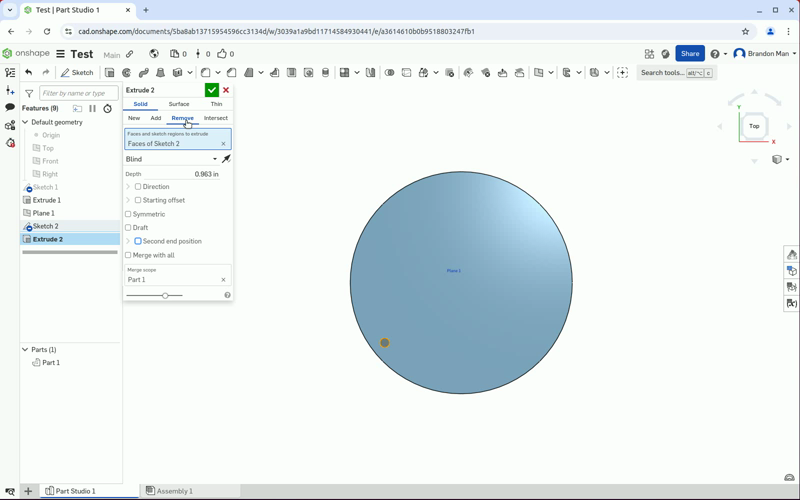
key(space)
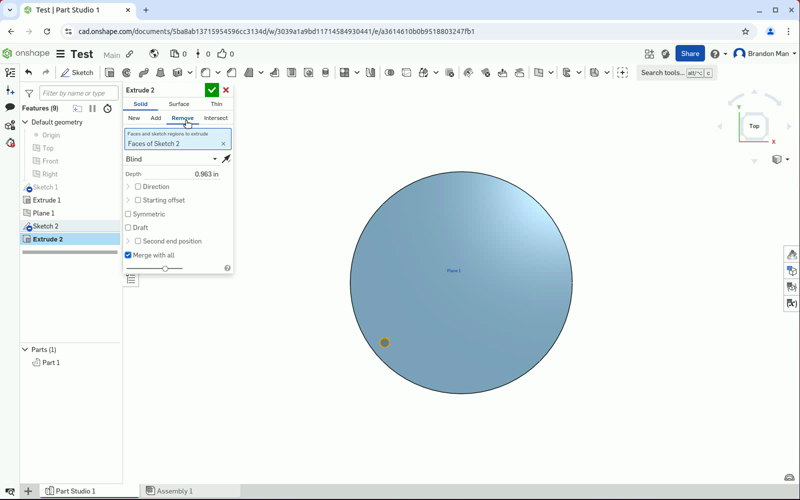
key(enter)
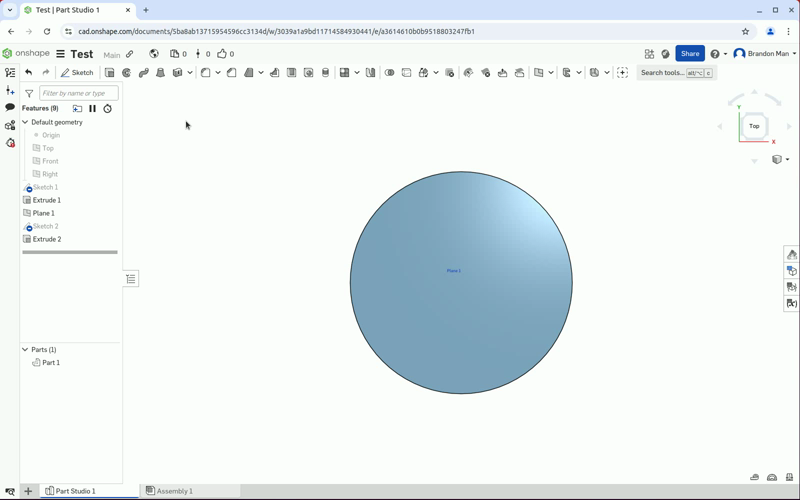
key(shift+h)
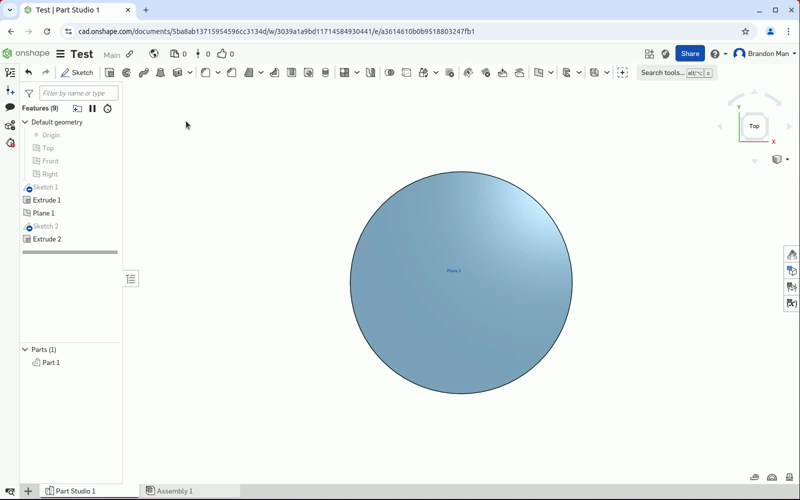
key(shift+h)
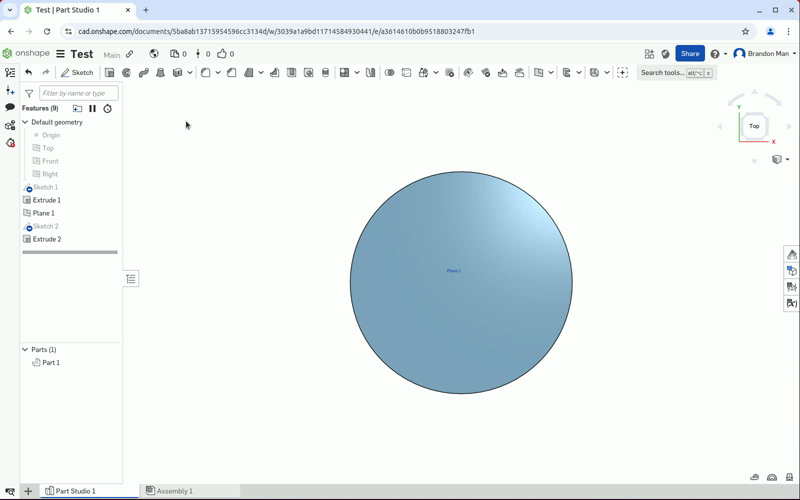
key(shift+7)
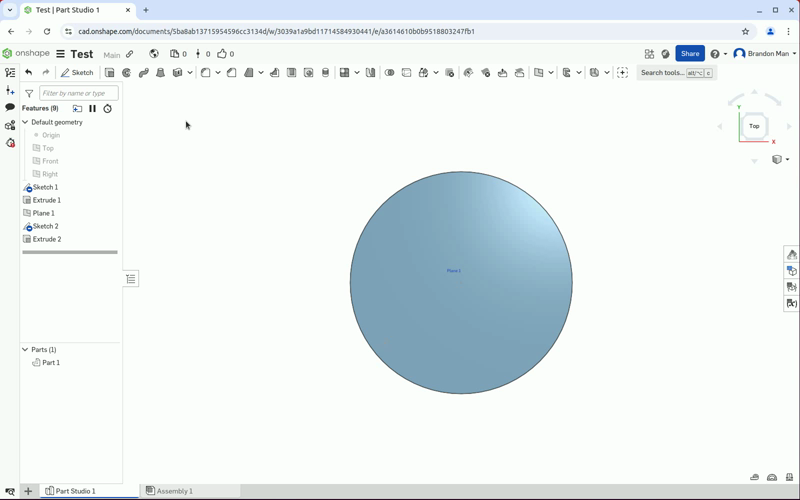
key(up, 3)
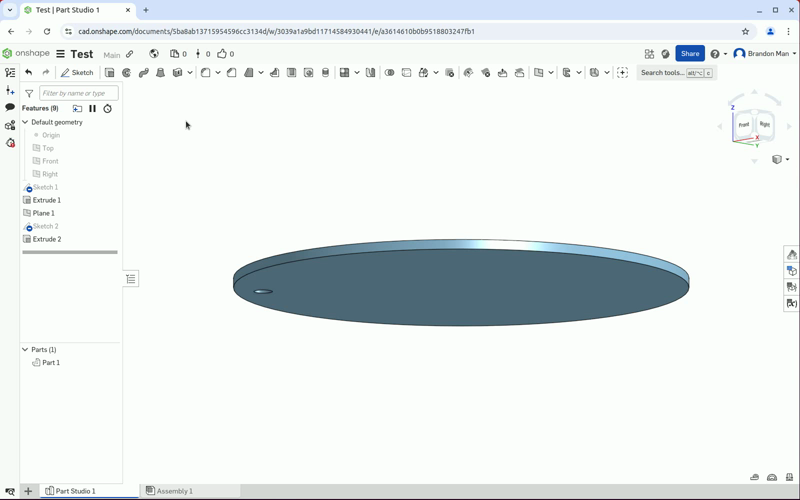
key(left, 3)
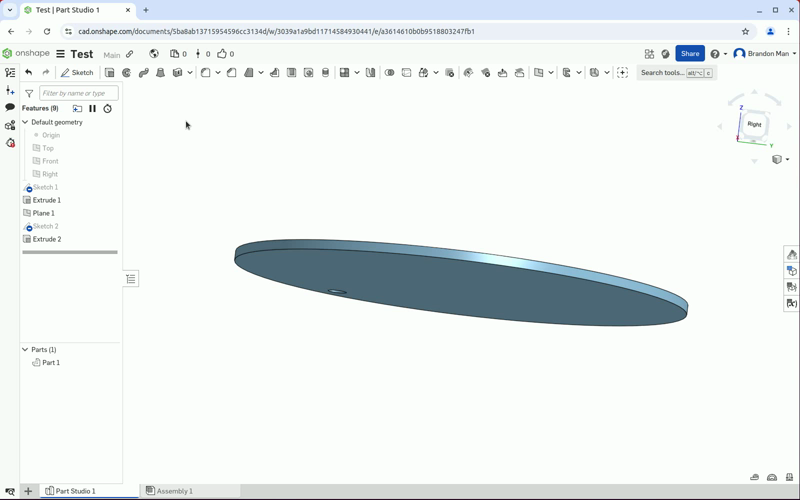
key(right, 3)
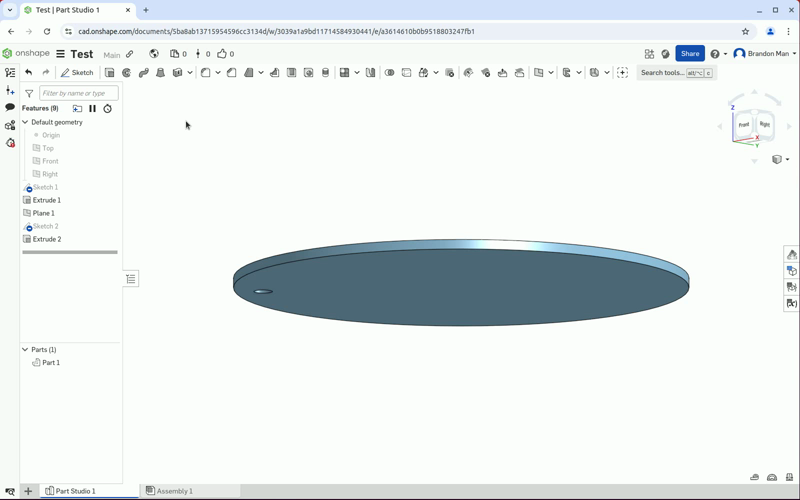
key(down, 3)
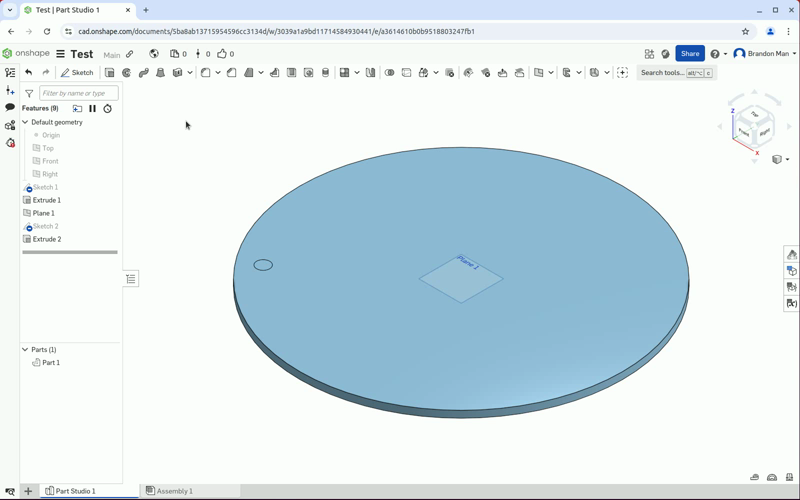
mouse_move(73, 189)
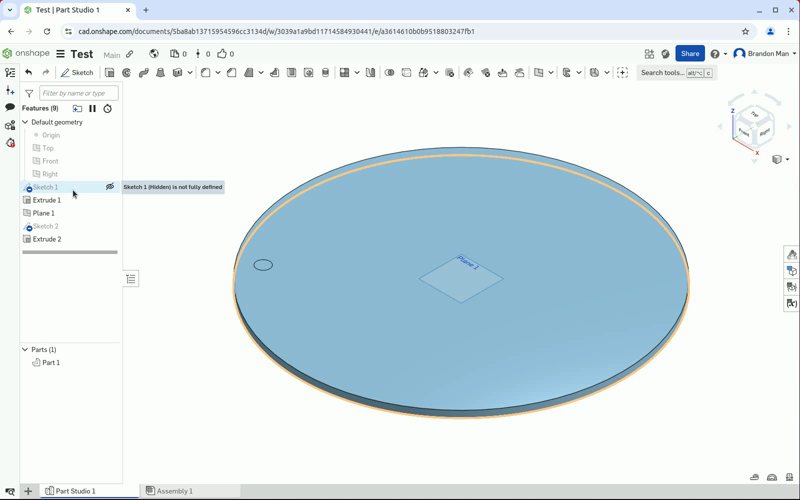
click(73, 189)